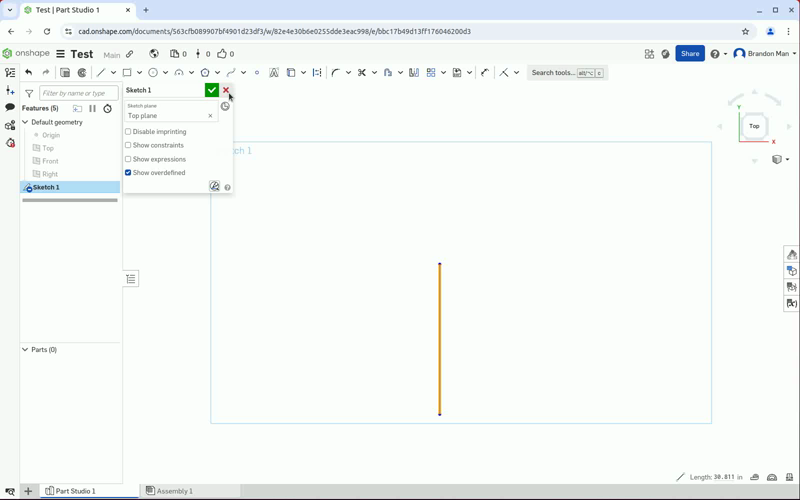
key(shift+h)
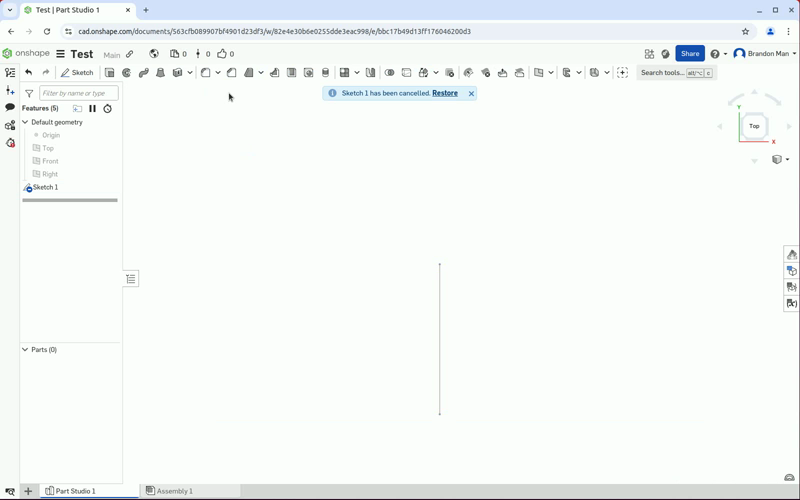
key(shift+s)
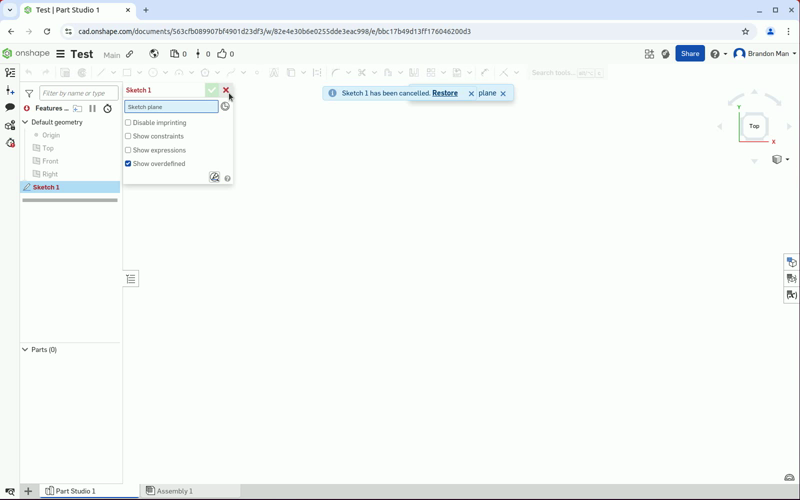
mouse_move(73, 150)
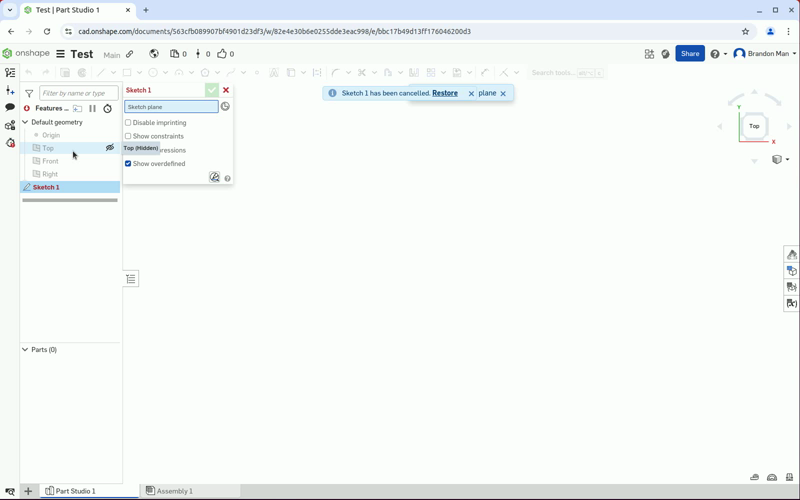
click(73, 150)
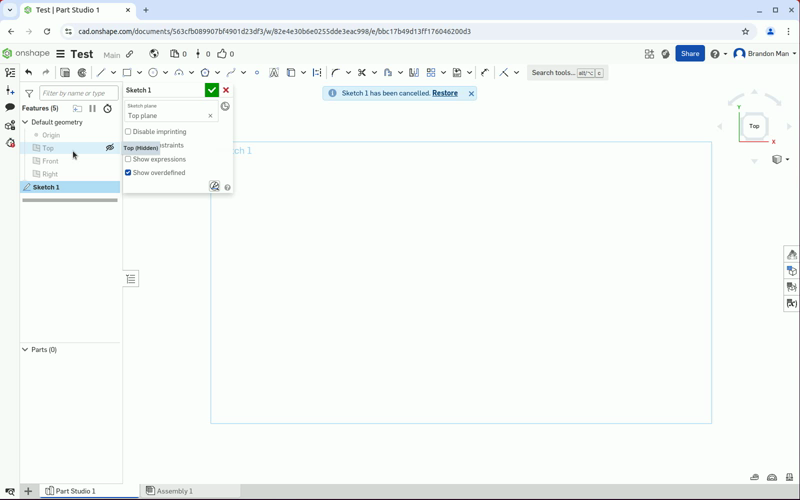
mouse_move(73, 352)
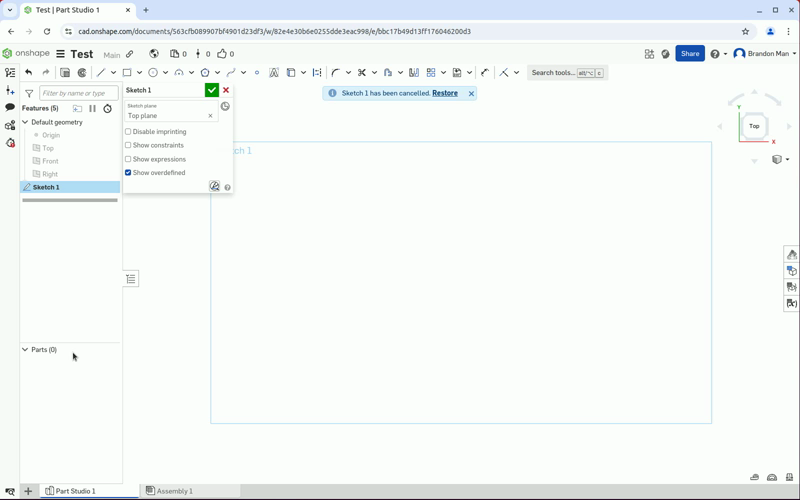
key(y)
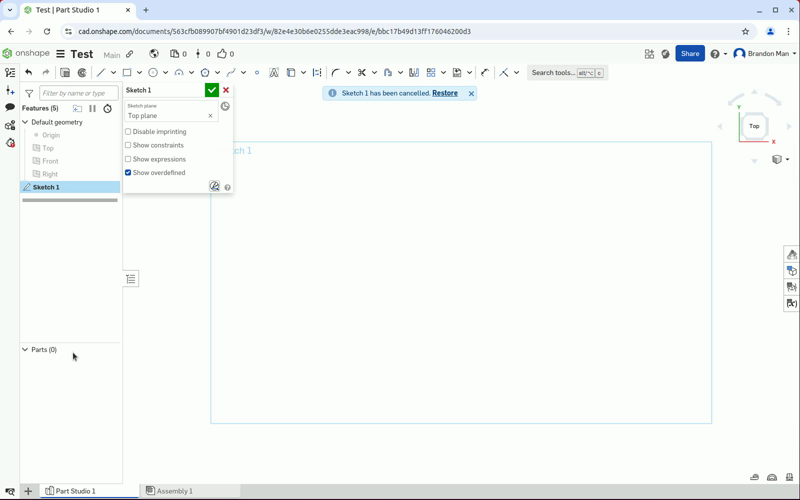
key(c)
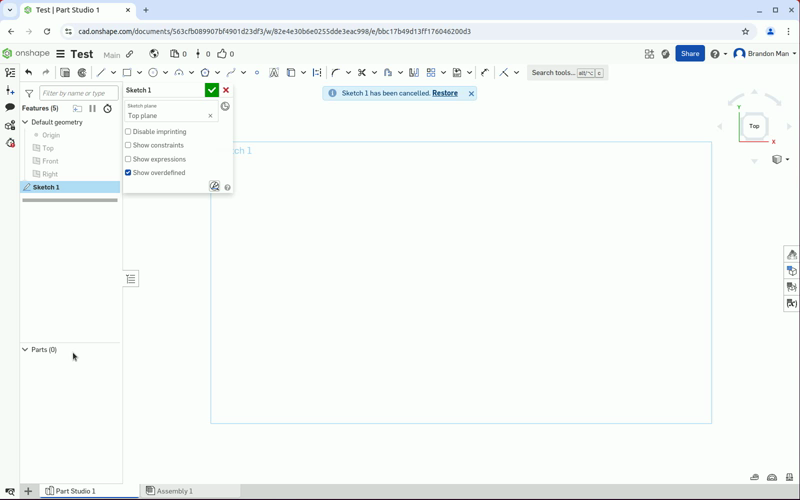
key_down(shift)
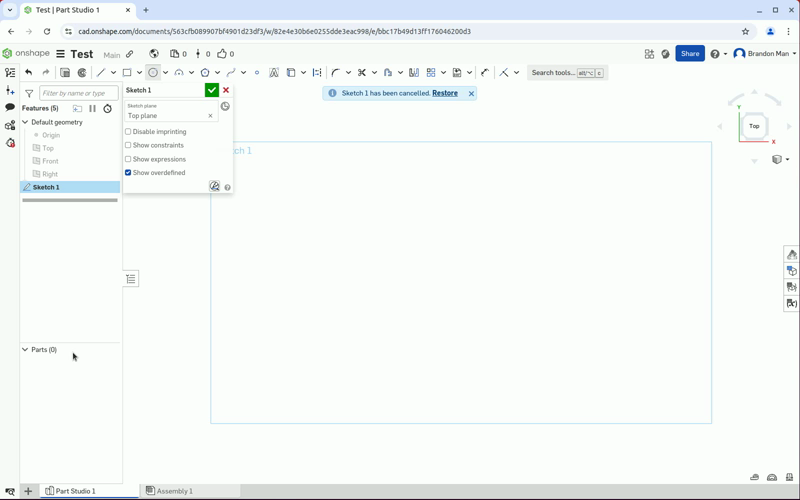
mouse_move(460, 282)
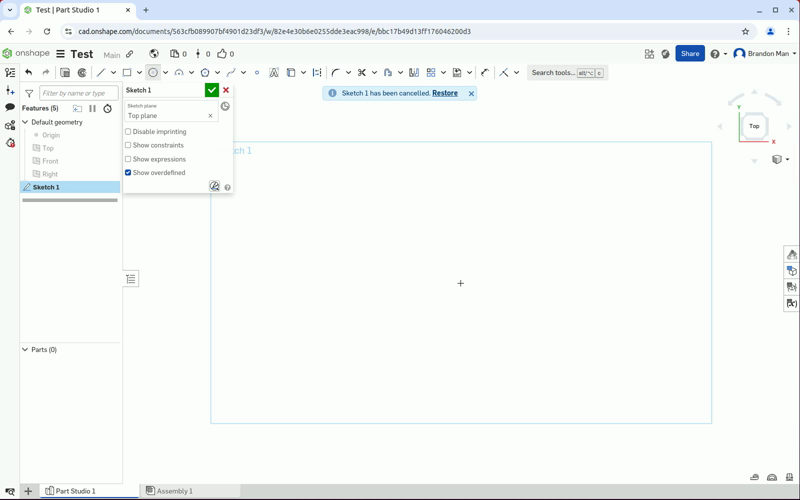
click(460, 282)
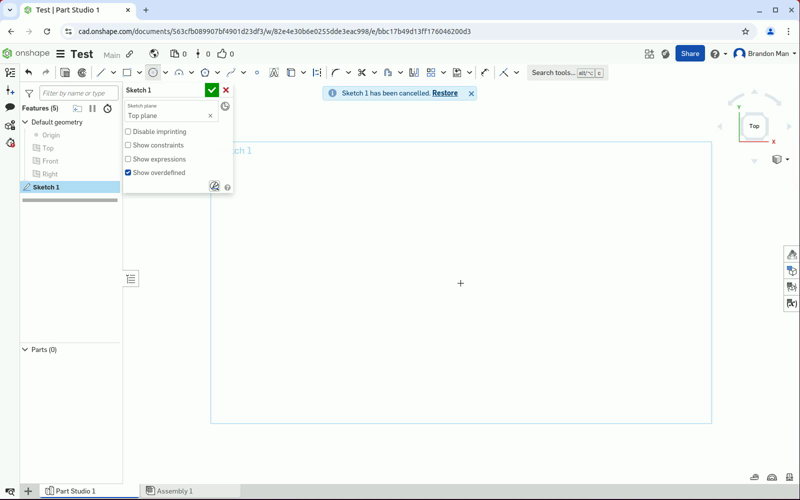
key_up(shift)
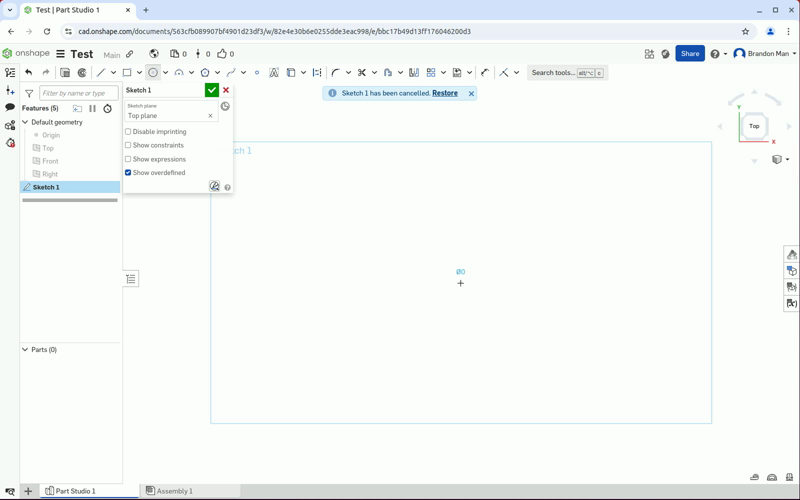
mouse_move(516, 282)
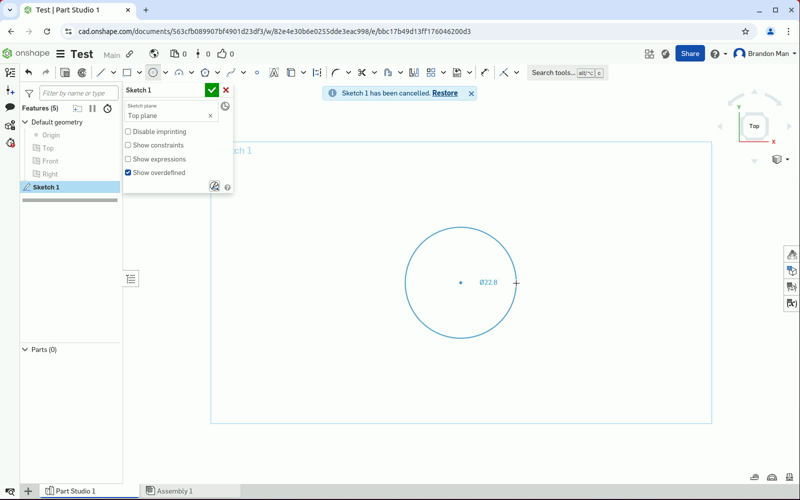
click(516, 282)
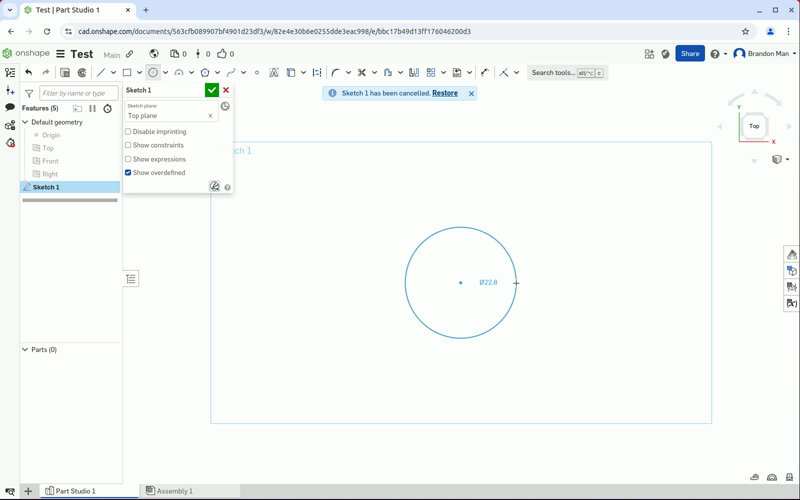
key(esc)
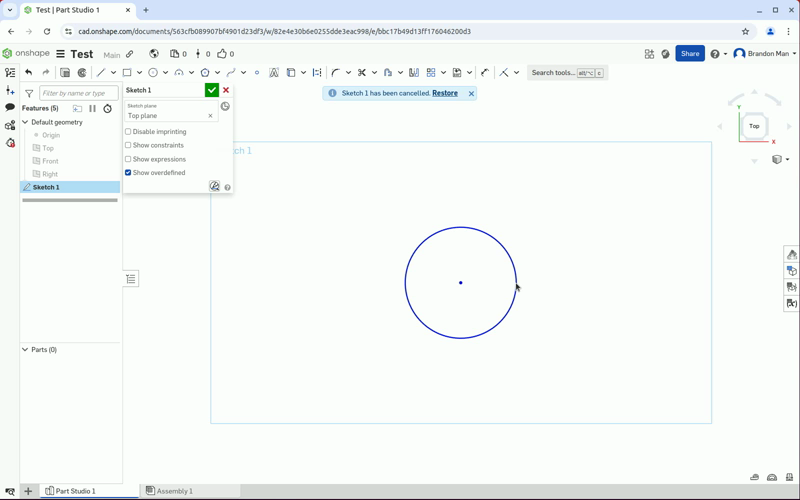
key(c)
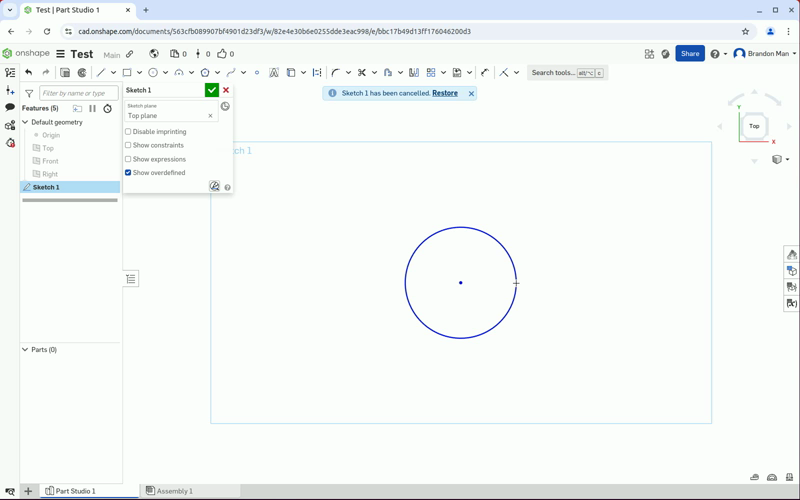
key_down(shift)
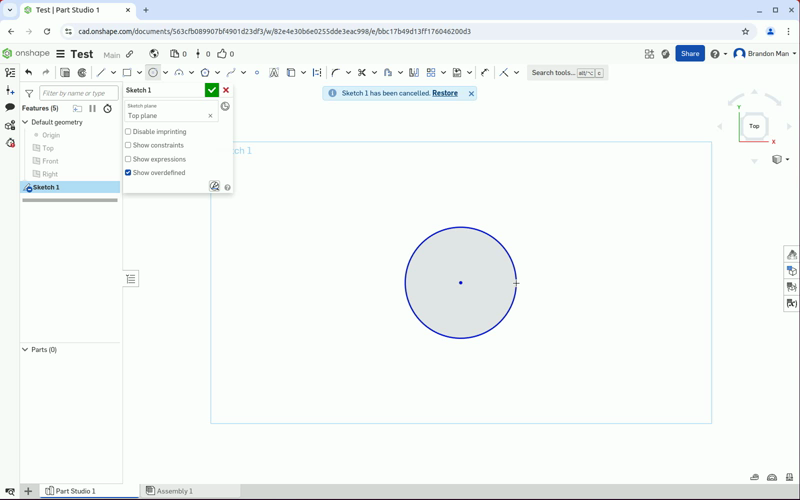
mouse_move(460, 282)
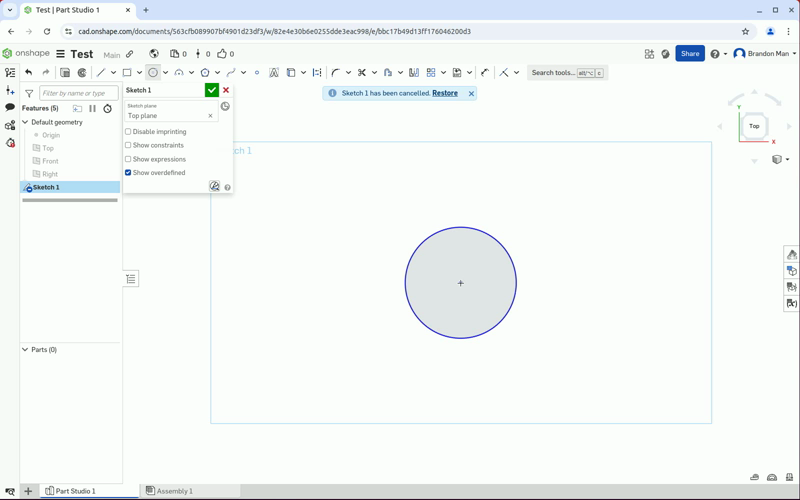
click(460, 282)
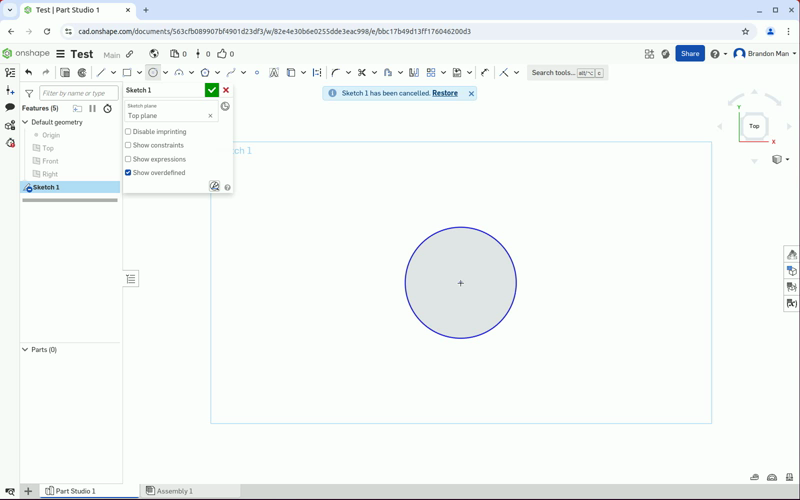
key_up(shift)
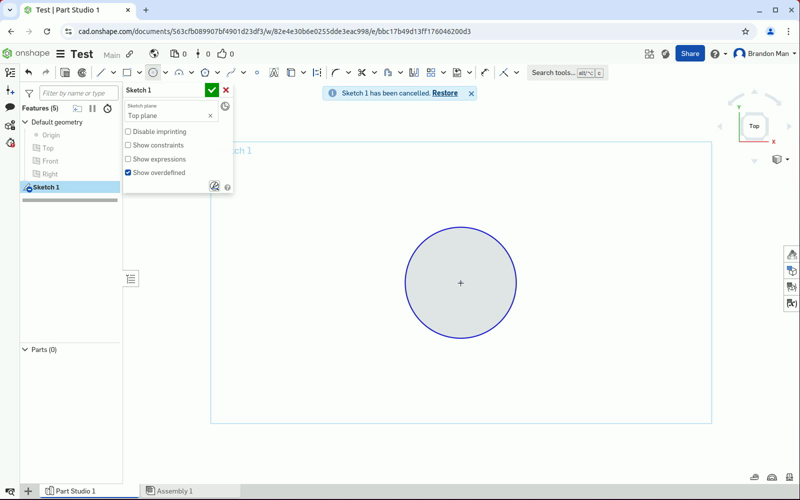
mouse_move(487, 282)
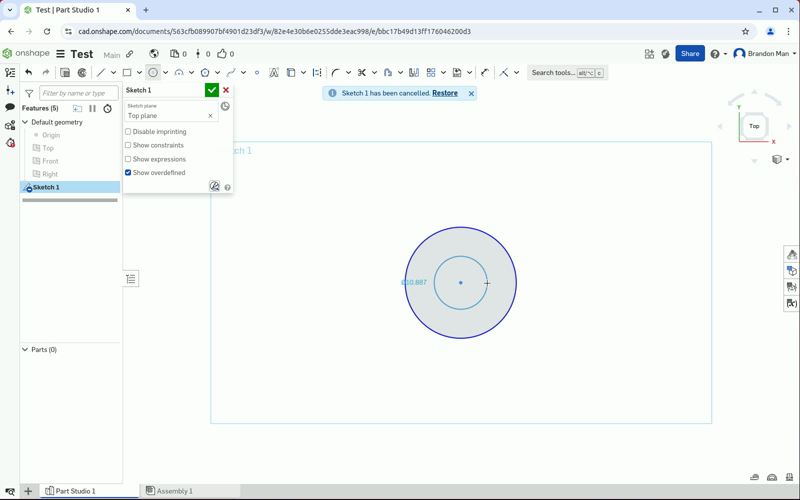
click(487, 282)
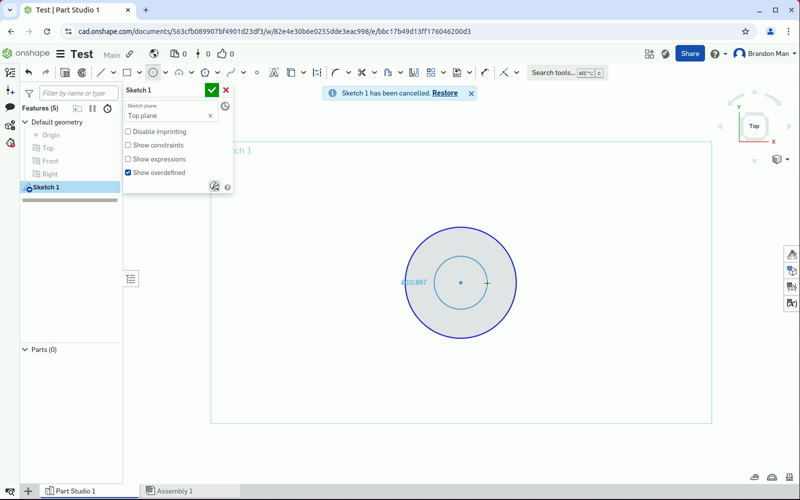
key(esc)
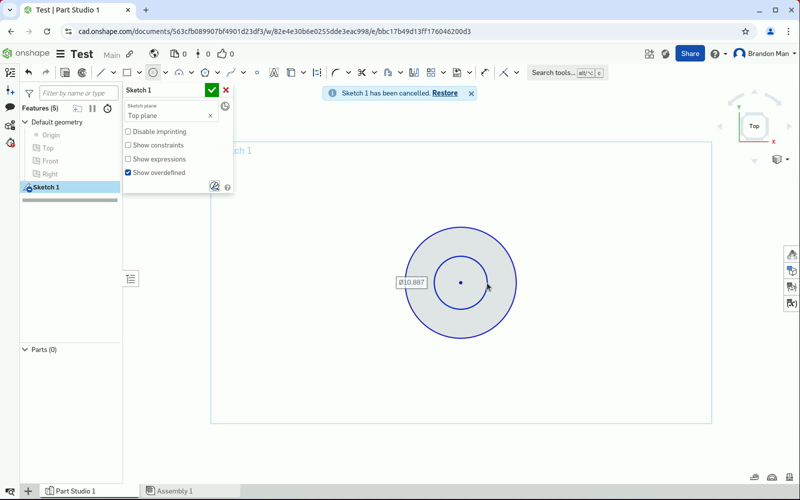
mouse_move(426, 301)
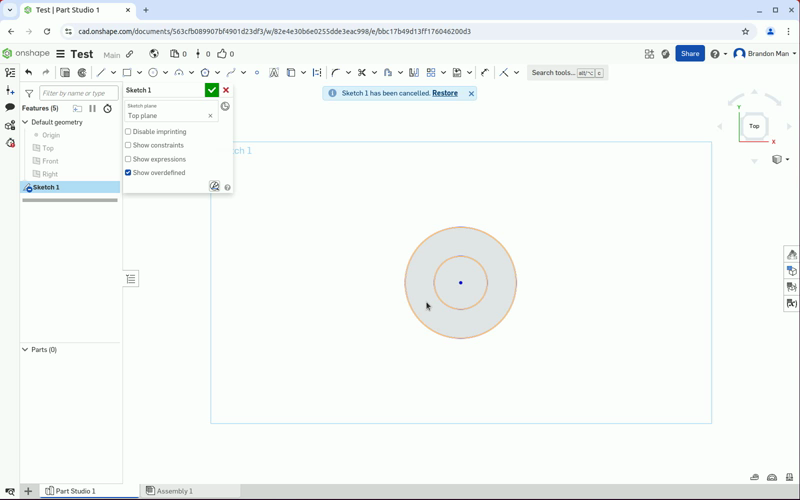
click(426, 301)
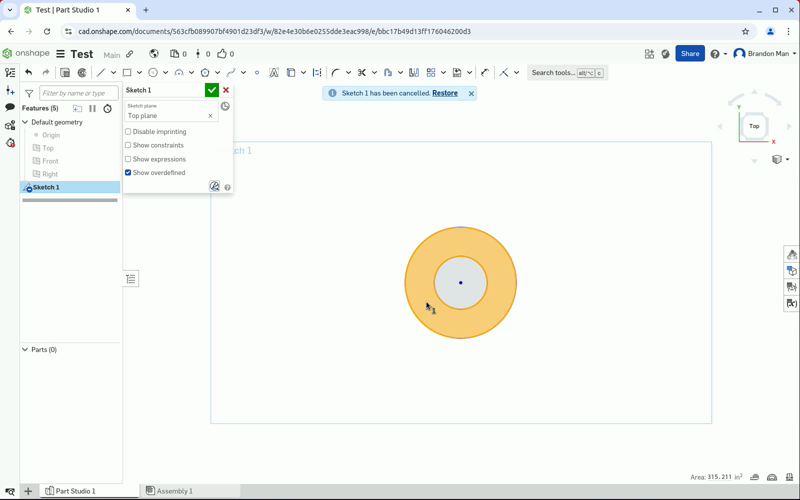
mouse_move(73, 352)
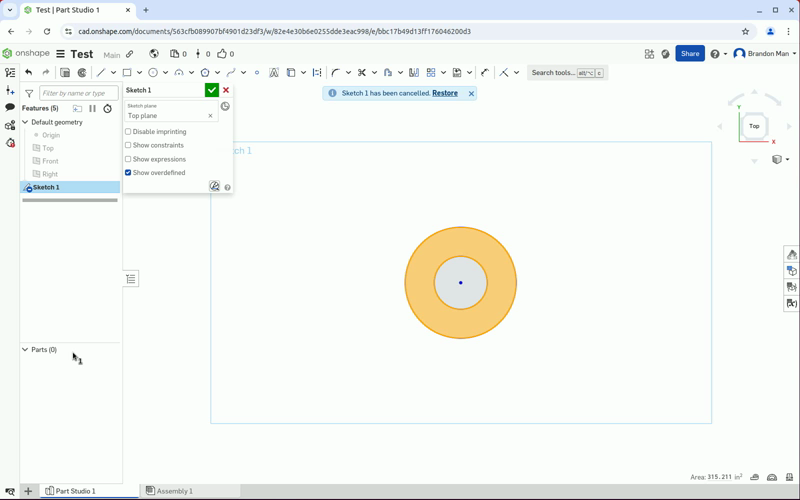
key(shift+y)
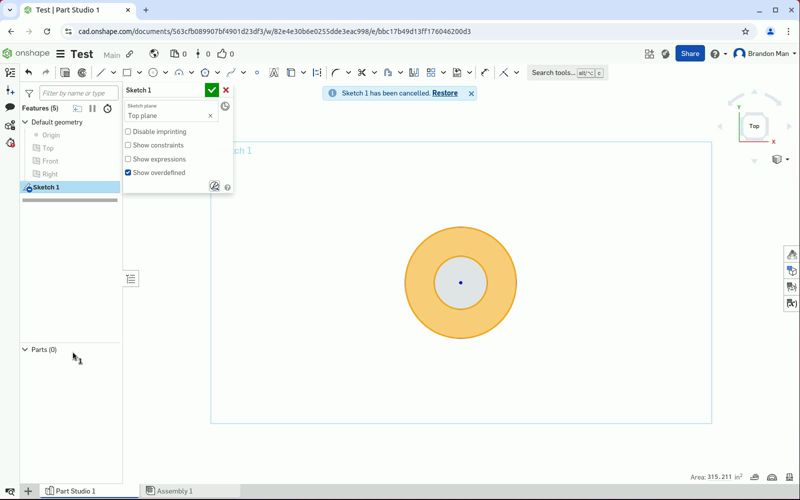
key(shift+e)
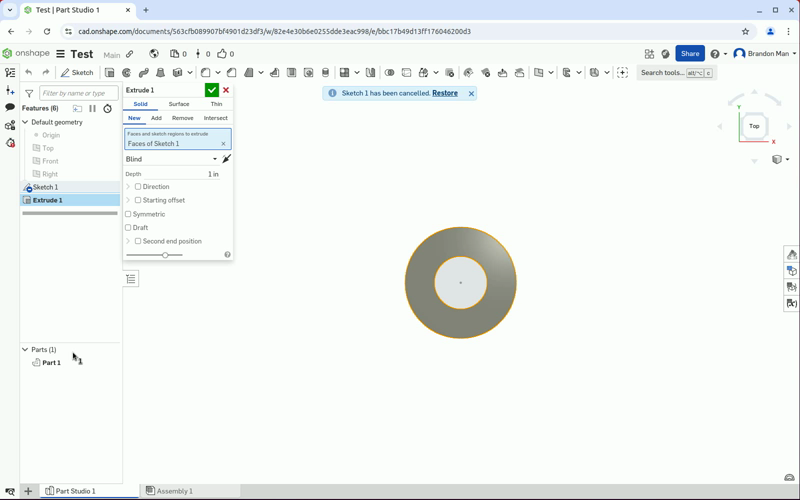
mouse_move(143, 106)
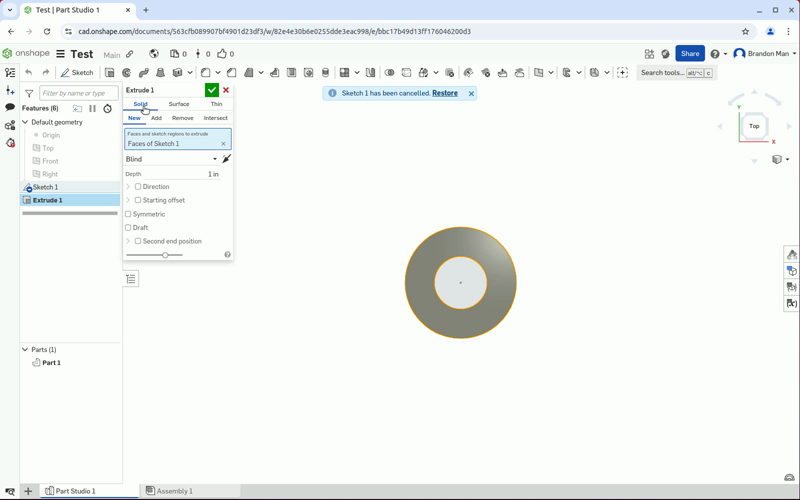
click(143, 106)
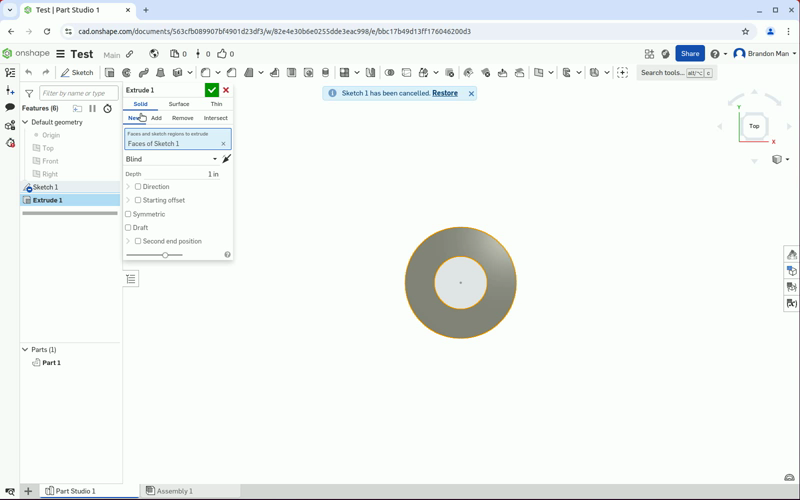
mouse_move(137, 120)
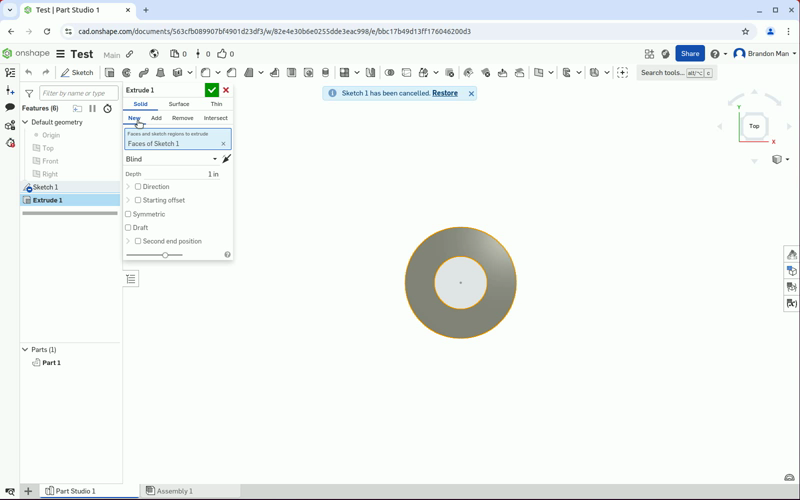
click(137, 120)
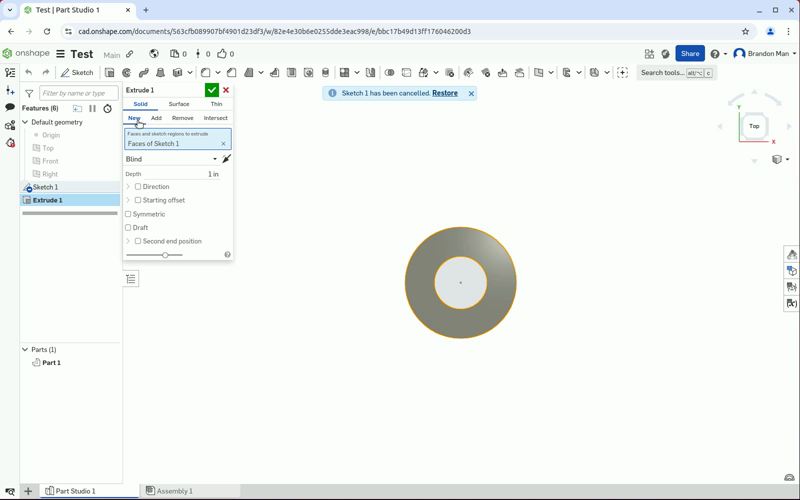
key(tab, 4)
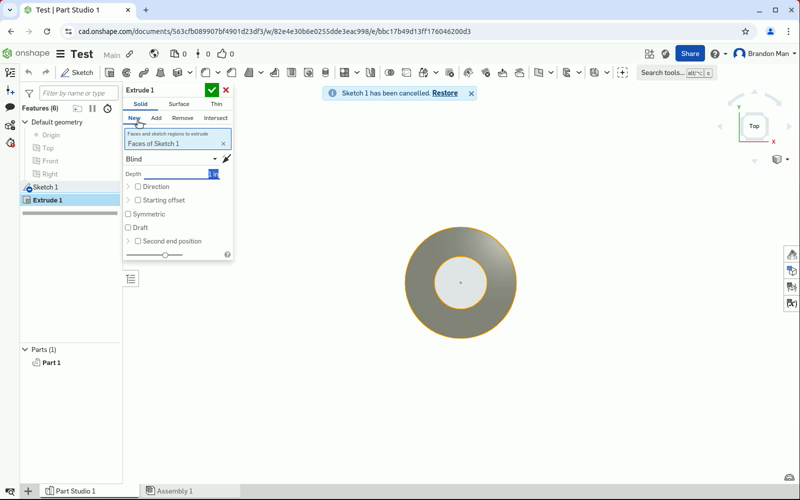
text(5.296)
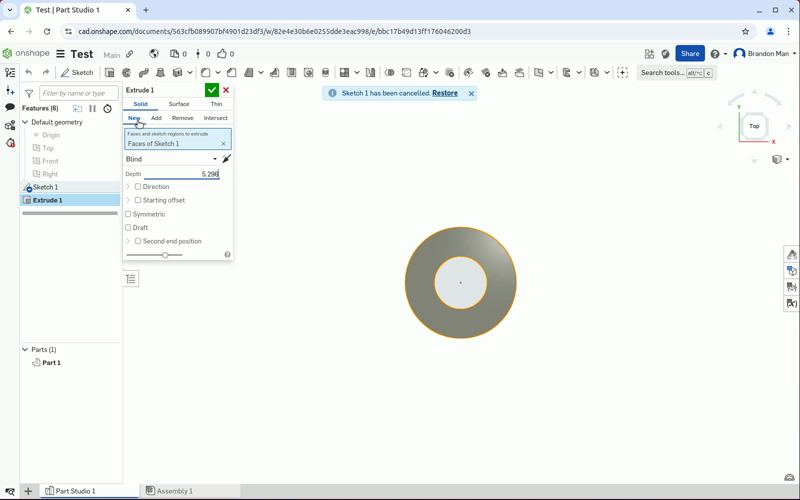
key(enter)
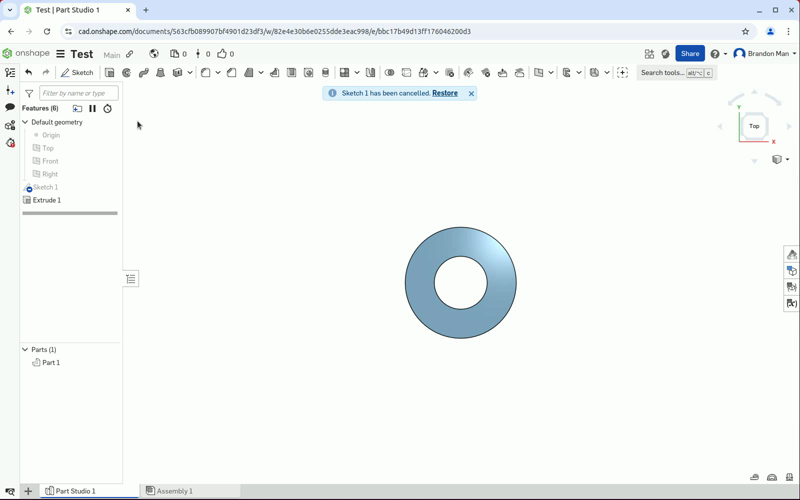
key(shift+h)
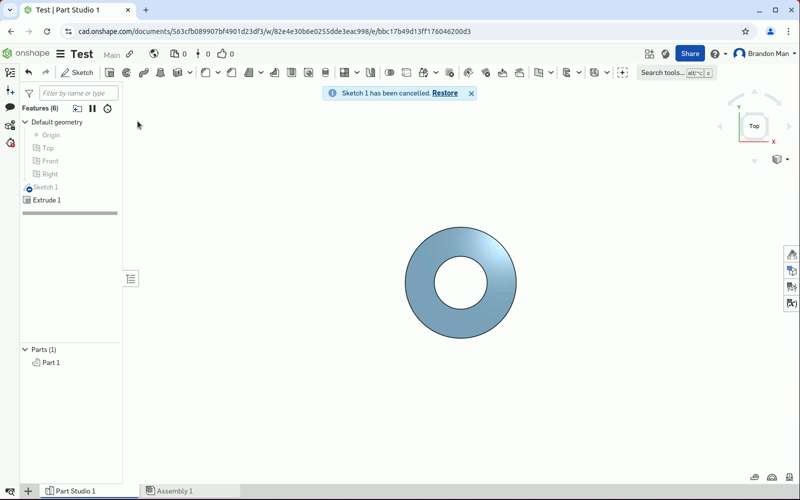
key(shift+h)
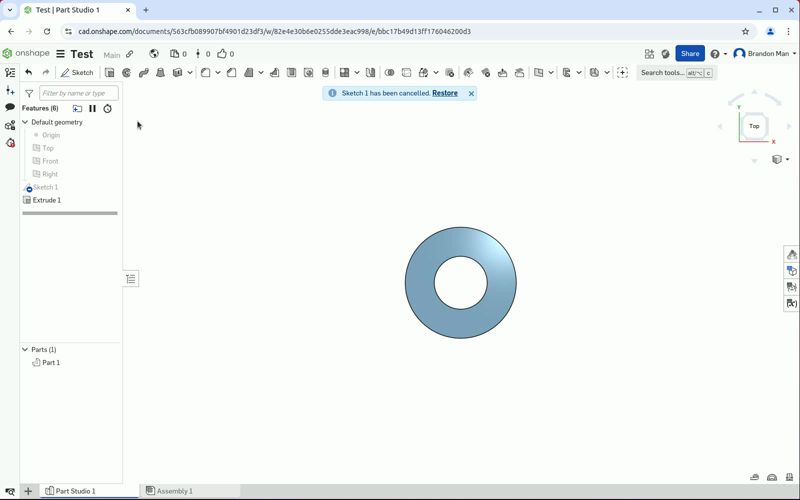
mouse_move(73, 189)
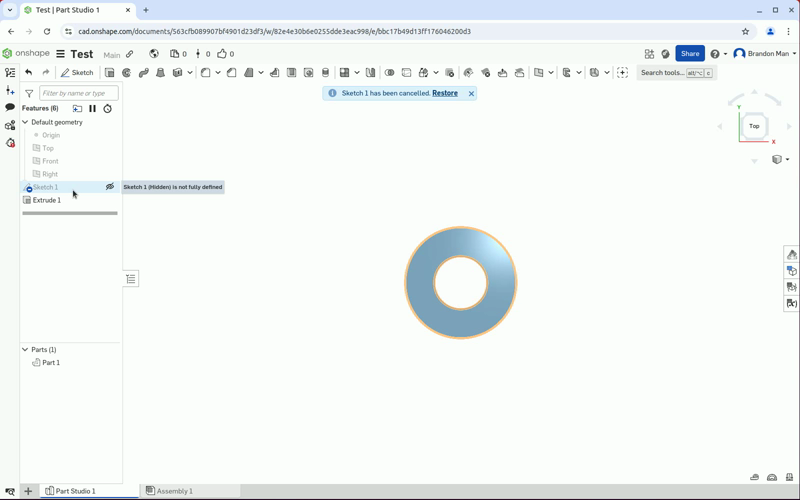
click(73, 189)
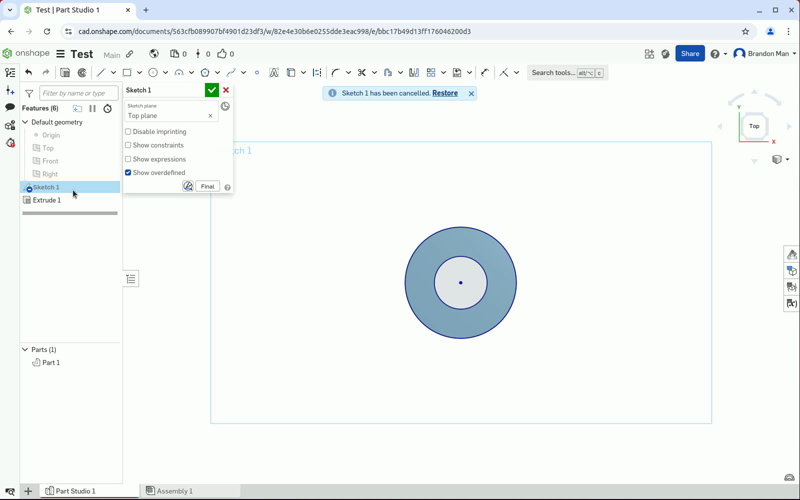
mouse_move(229, 92)
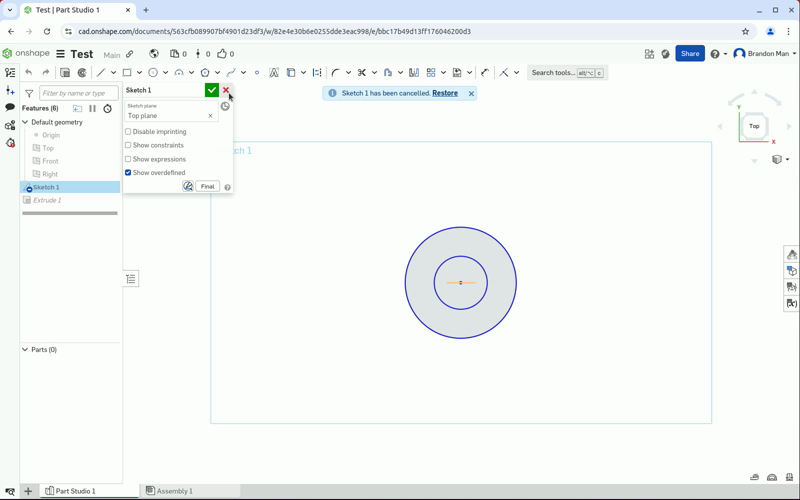
click(229, 92)
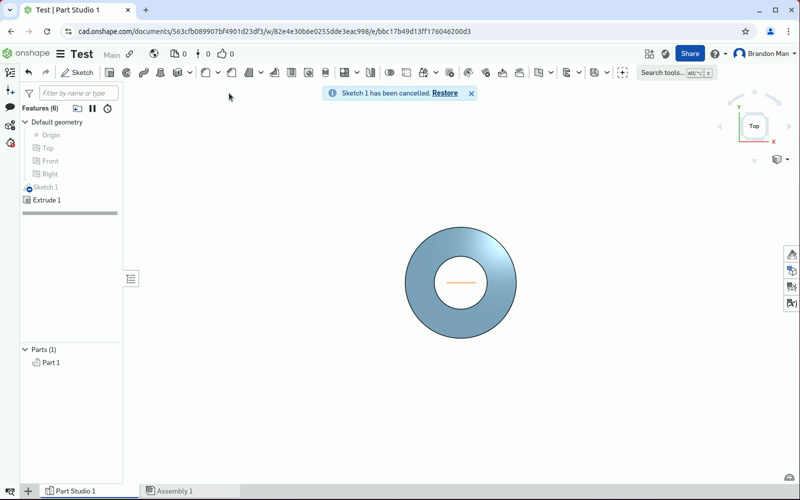
mouse_move(541, 75)
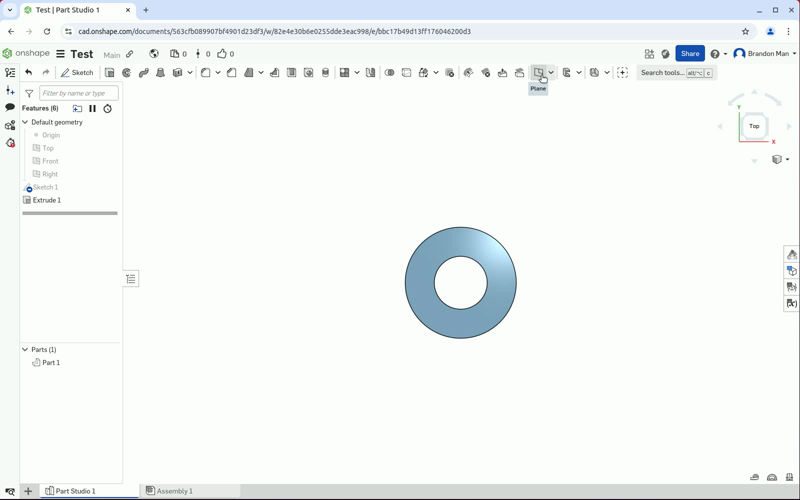
click(541, 75)
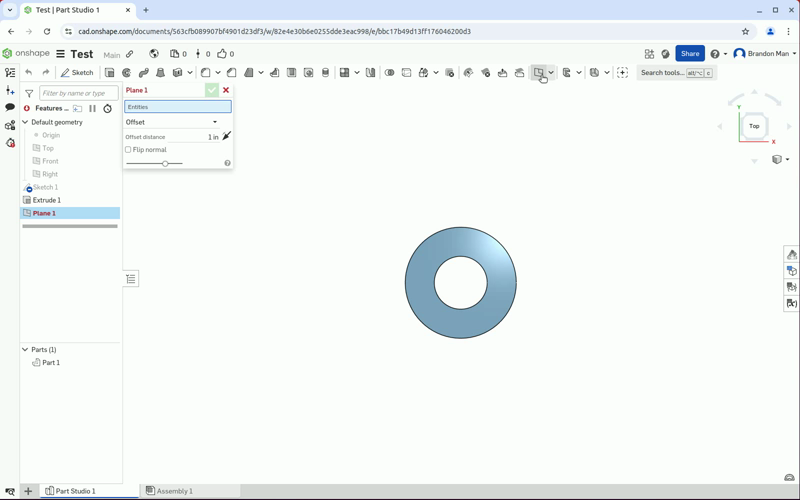
mouse_move(73, 150)
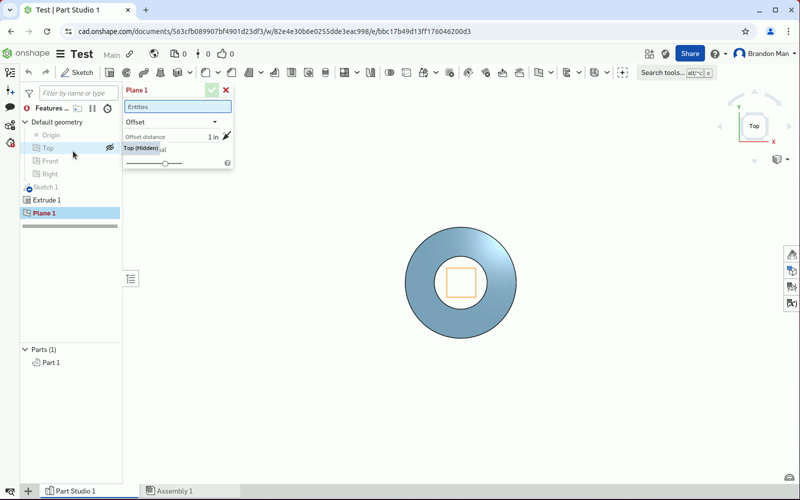
click(73, 150)
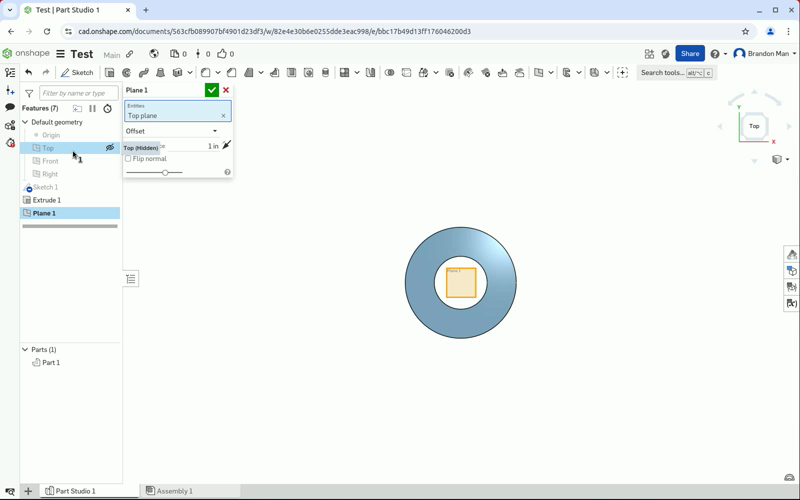
key(tab, 2)
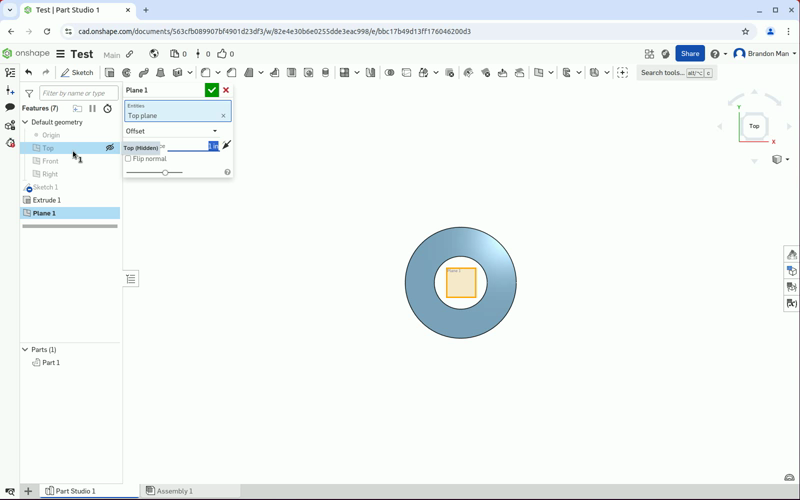
text(5.299)
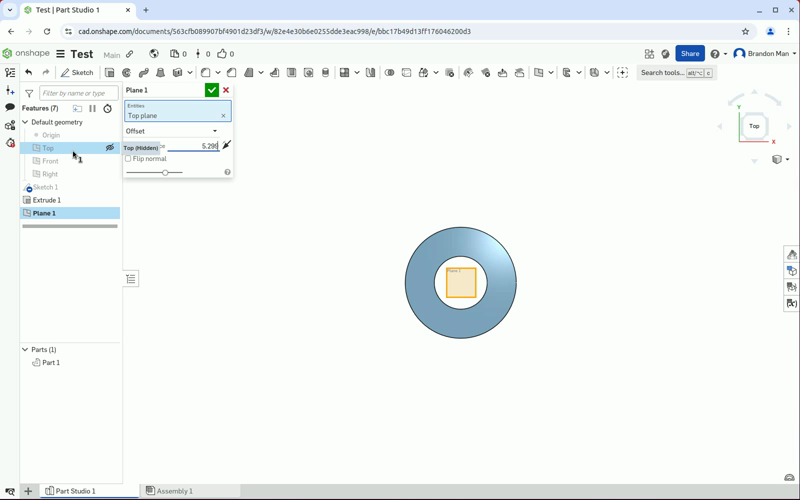
key(enter, 2)
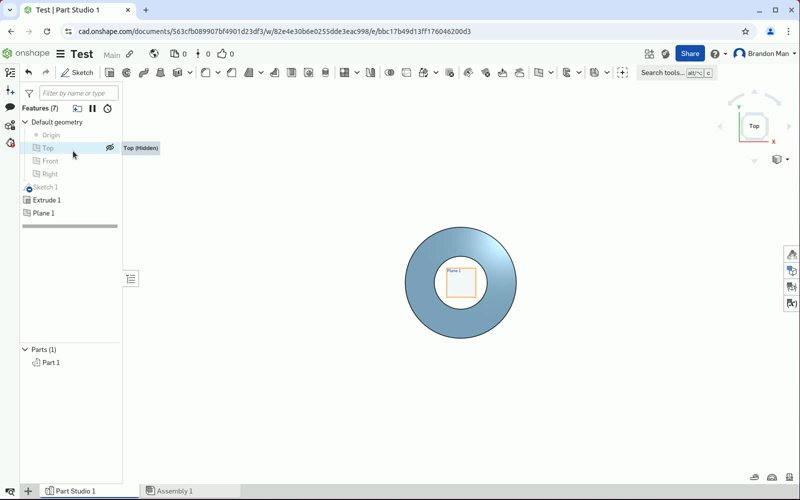
key(shift+s)
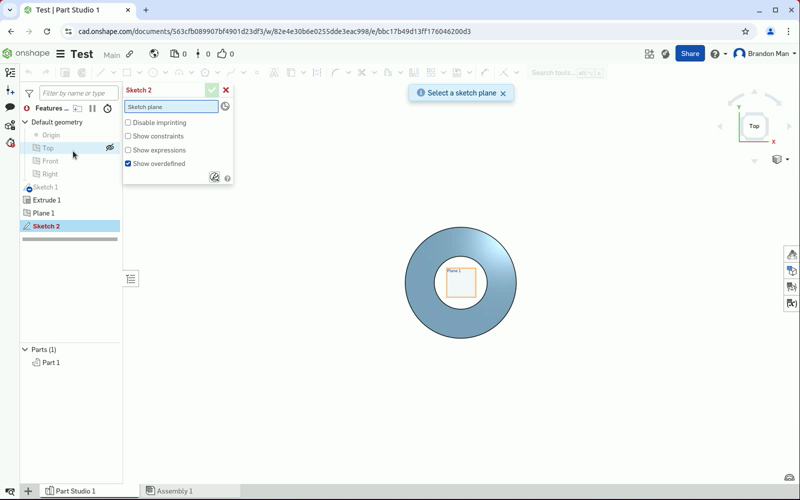
mouse_move(73, 215)
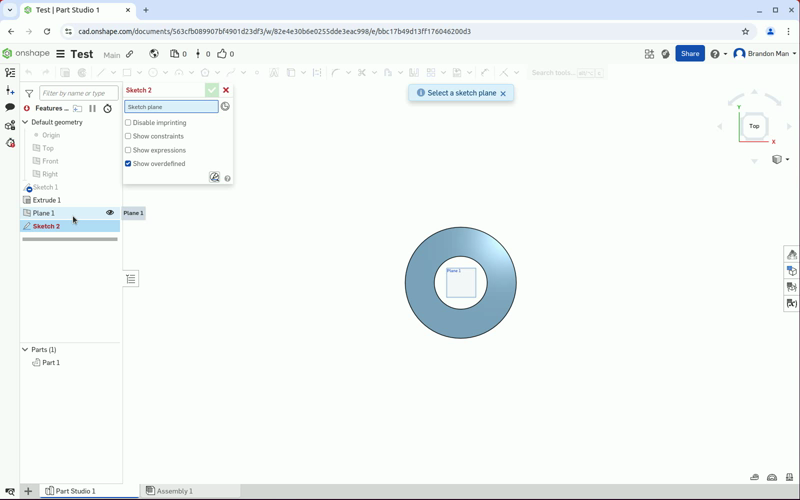
click(73, 215)
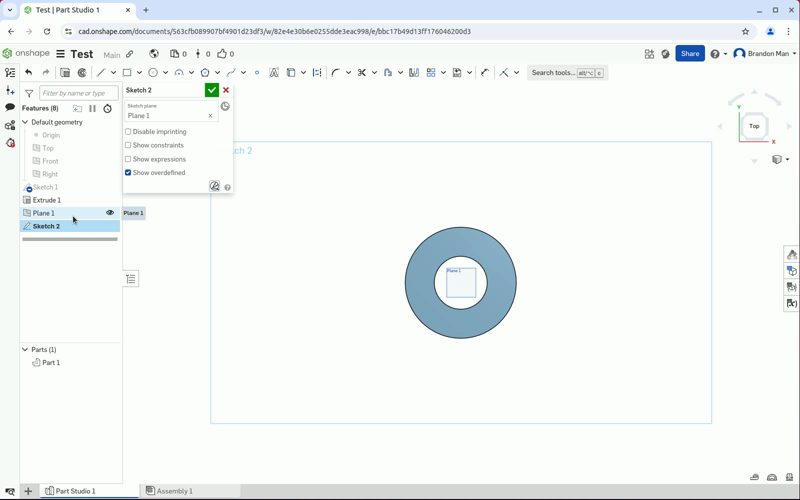
mouse_move(73, 352)
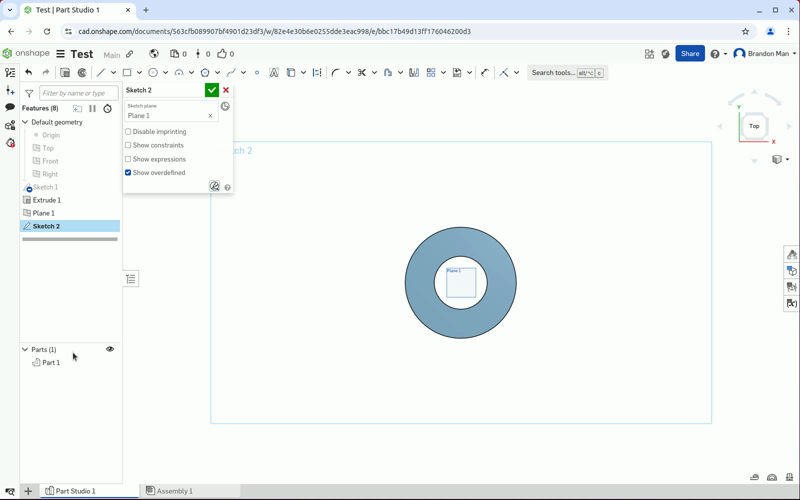
key(y)
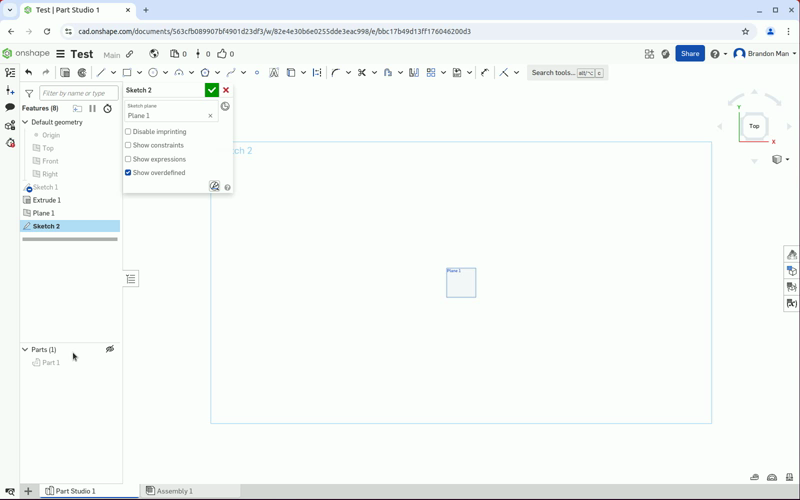
key(c)
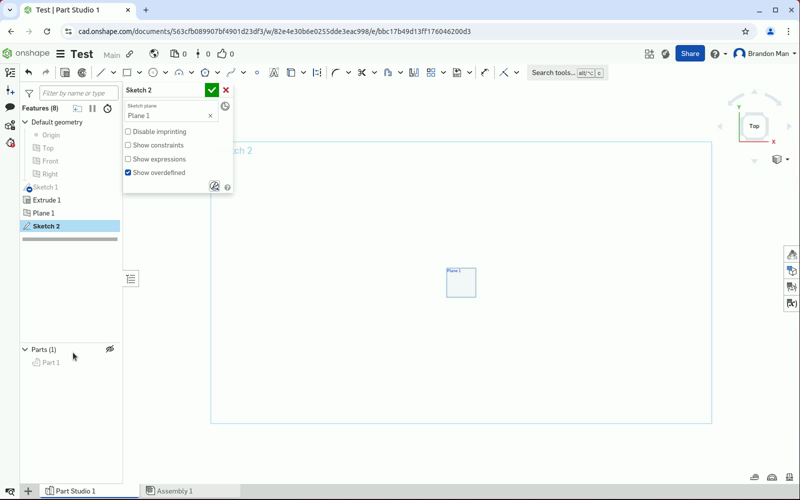
key_down(shift)
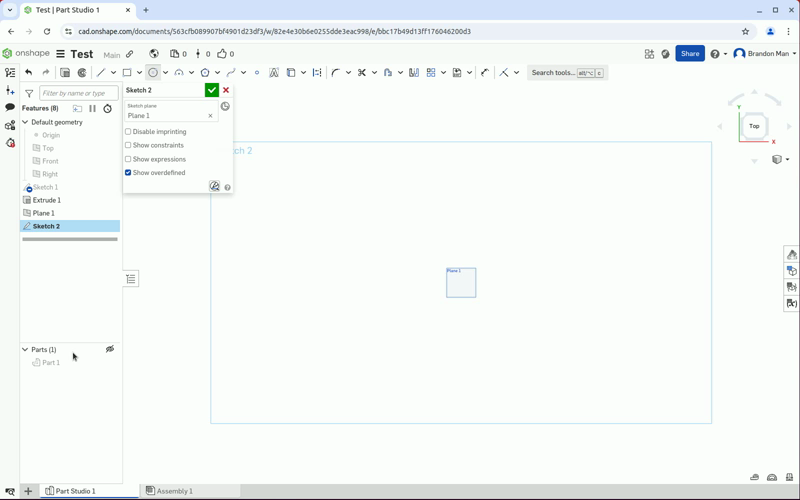
mouse_move(461, 282)
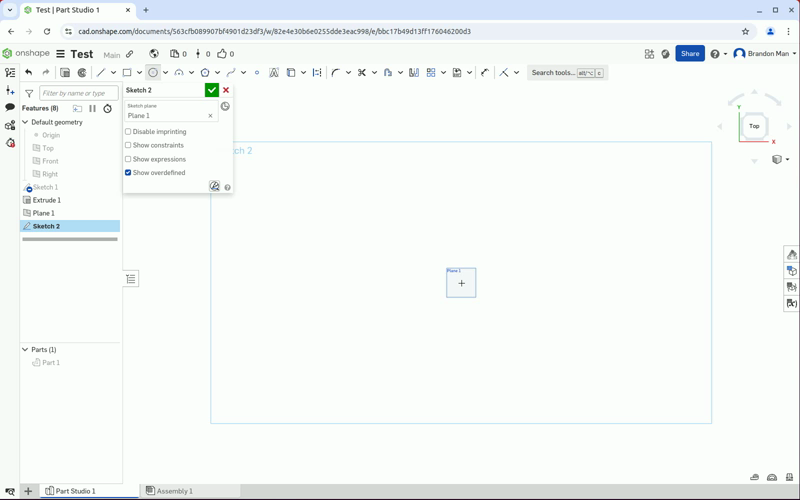
click(461, 282)
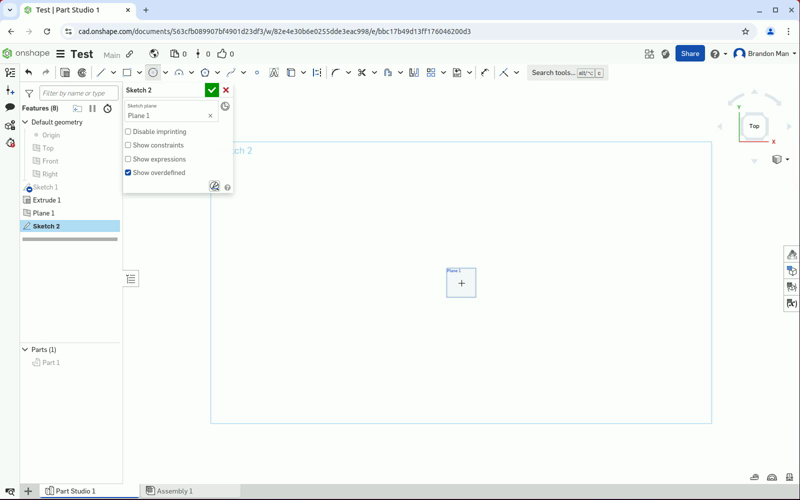
key_up(shift)
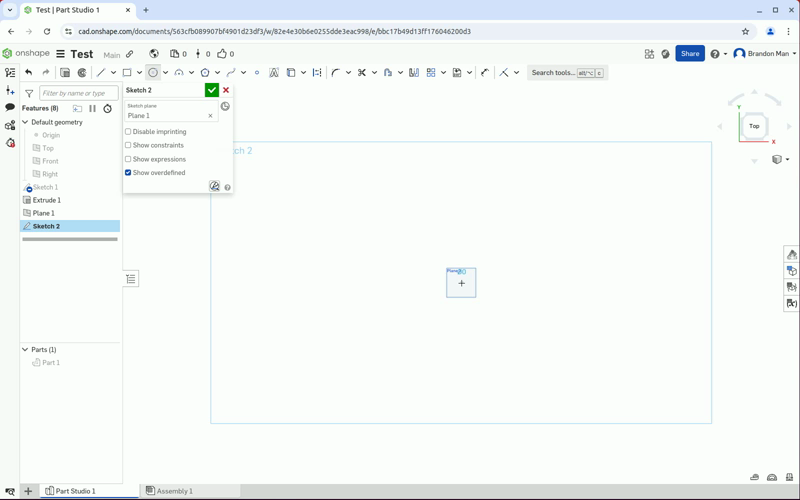
mouse_move(520, 282)
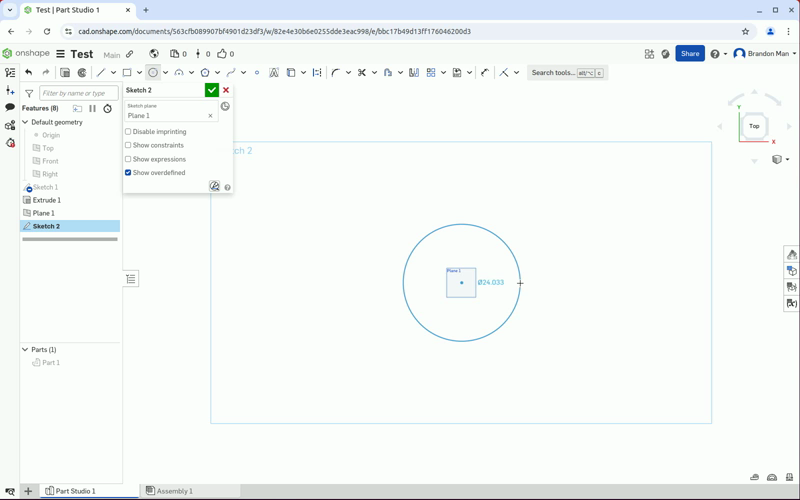
click(520, 282)
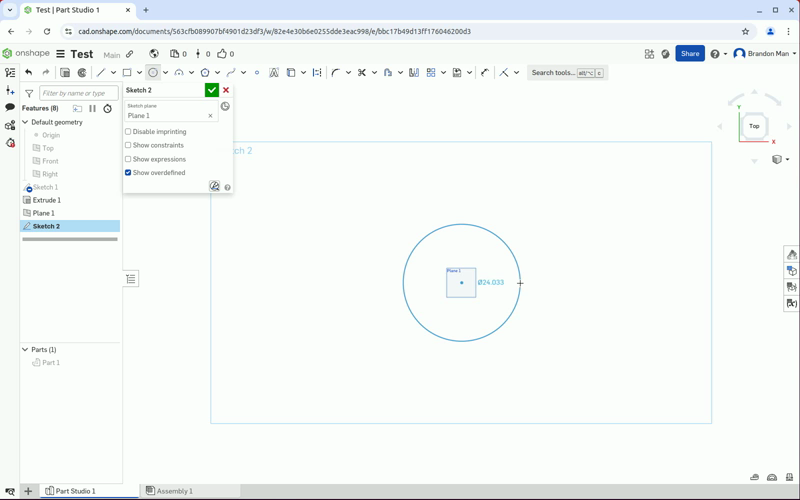
key(esc)
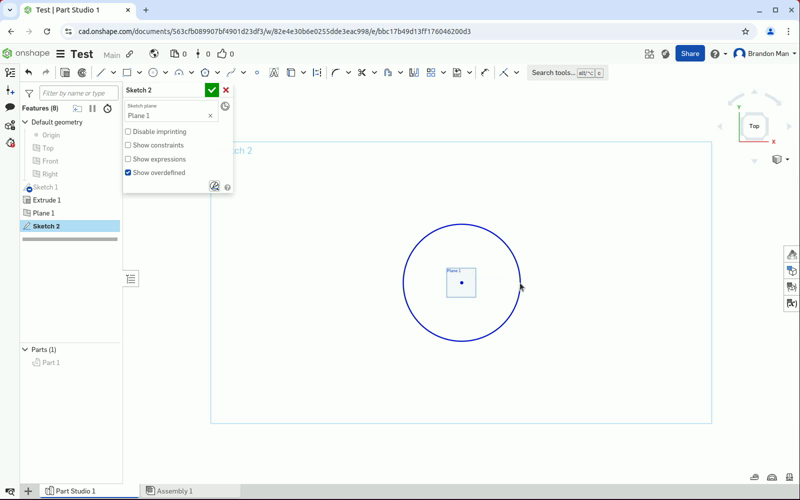
key(c)
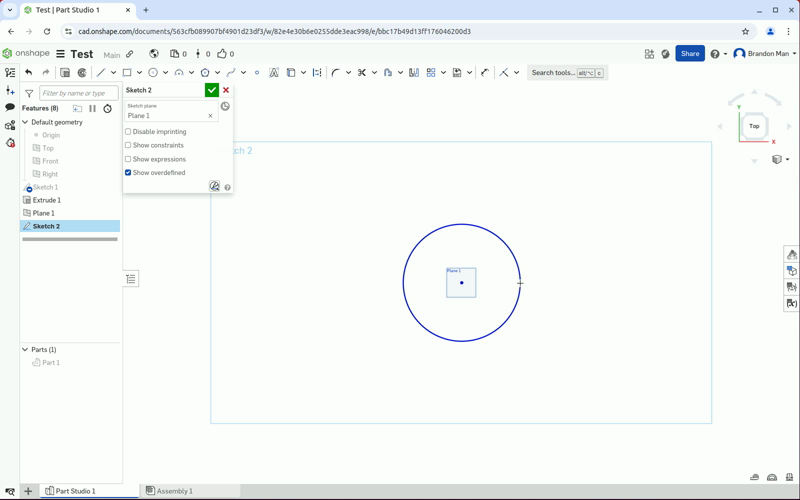
key_down(shift)
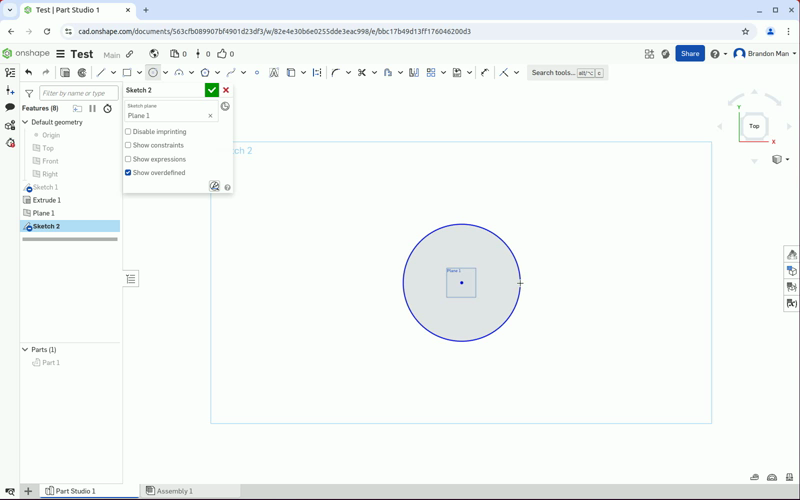
mouse_move(461, 282)
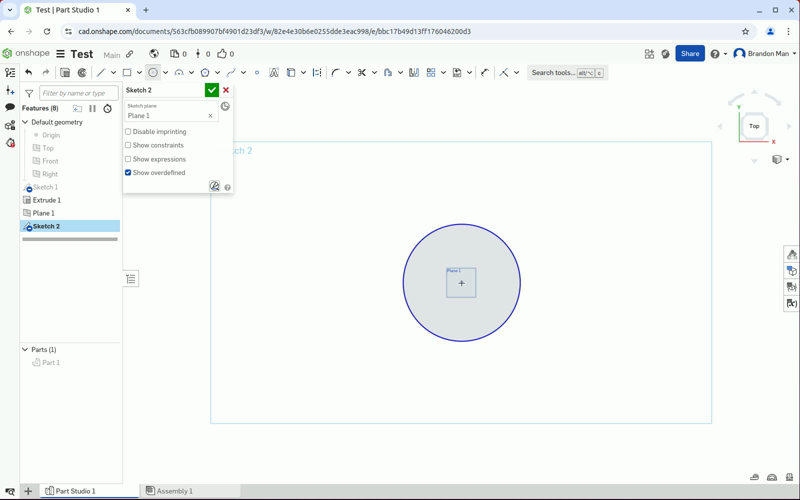
click(461, 282)
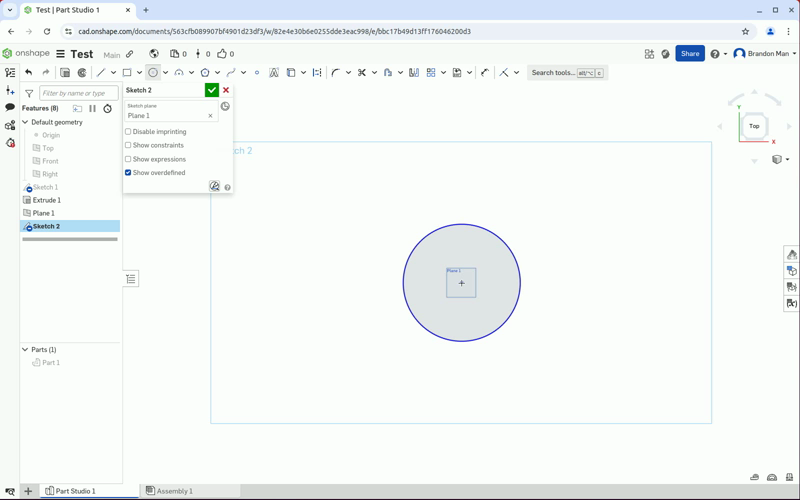
key_up(shift)
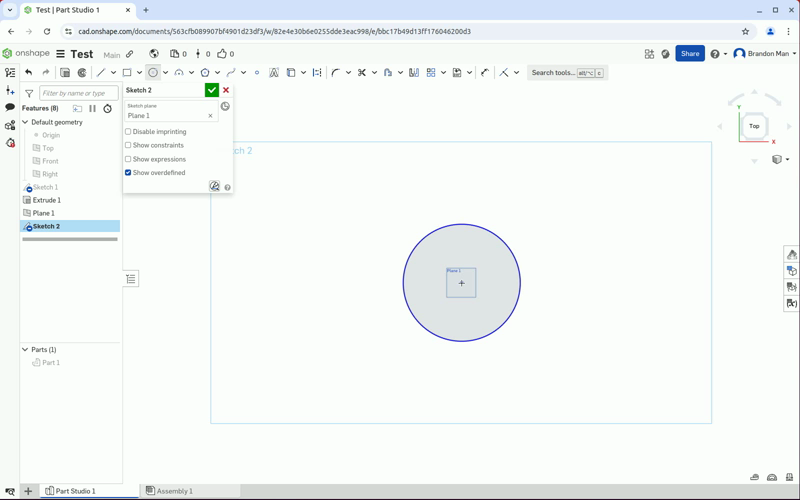
mouse_move(516, 282)
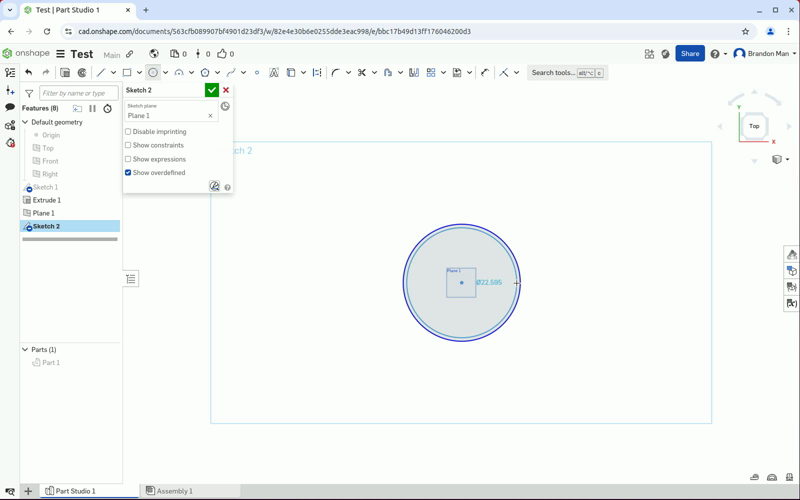
scroll(6)
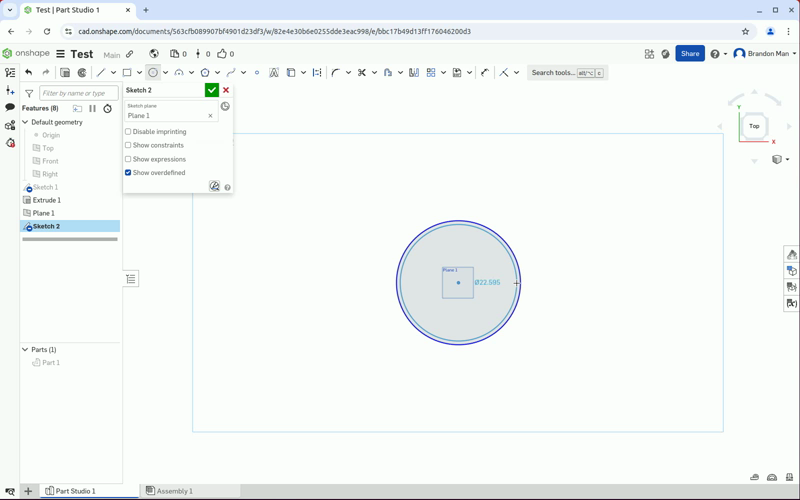
scroll(6)
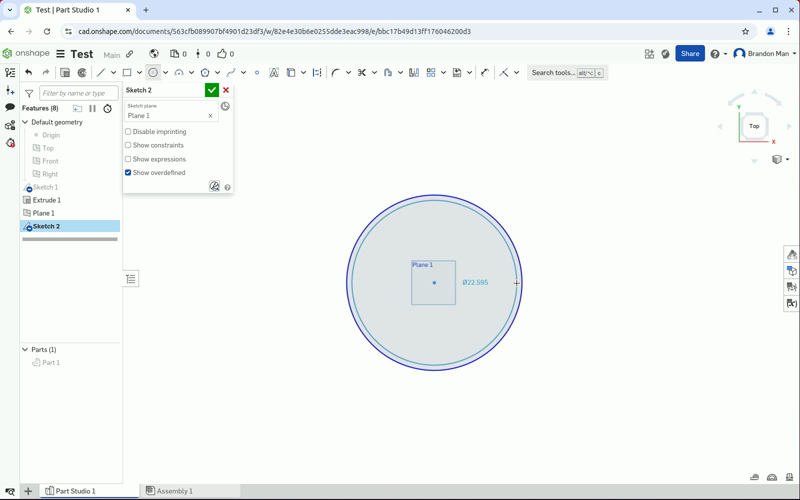
scroll(6)
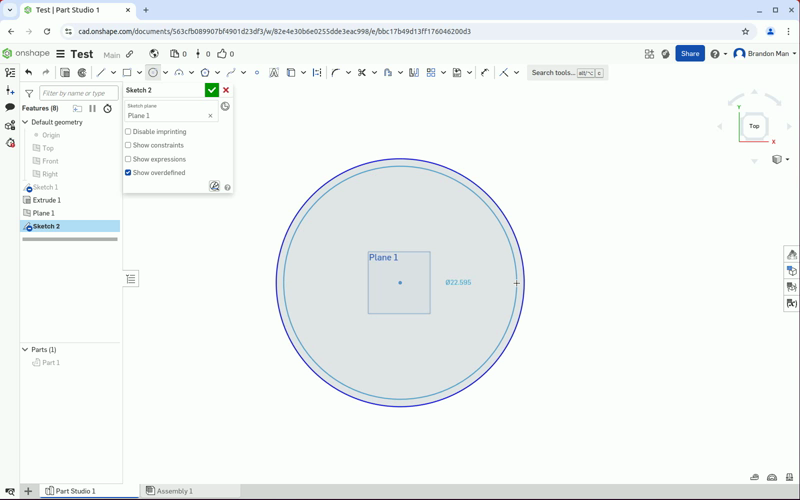
scroll(6)
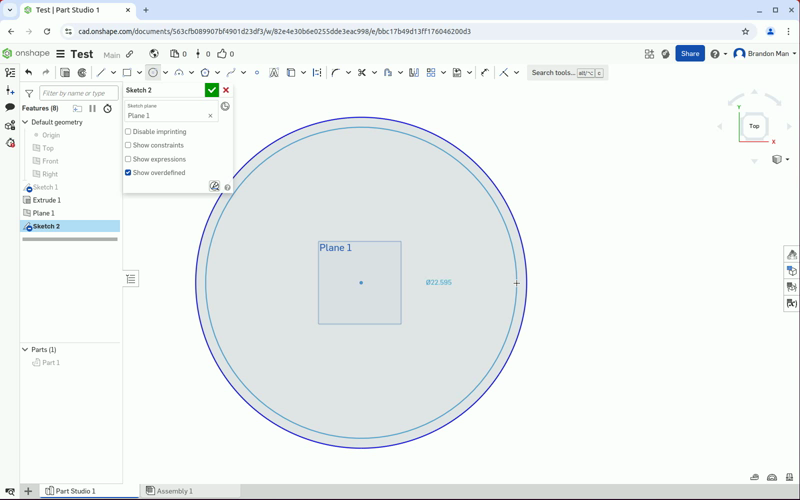
scroll(6)
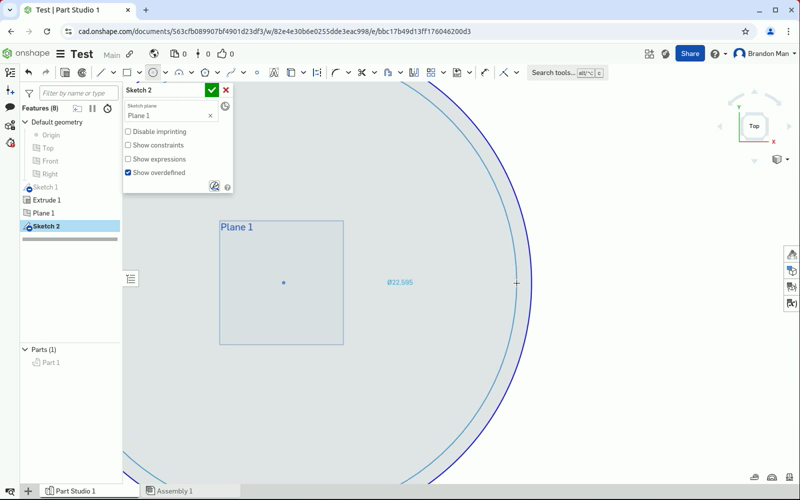
scroll(6)
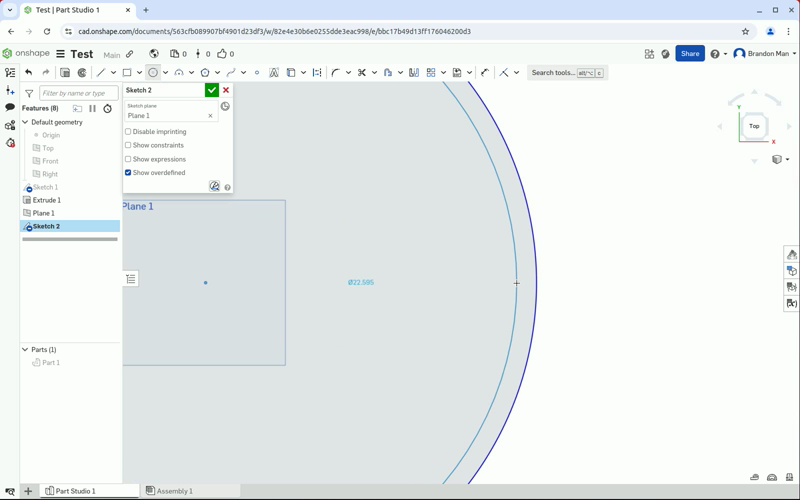
scroll(6)
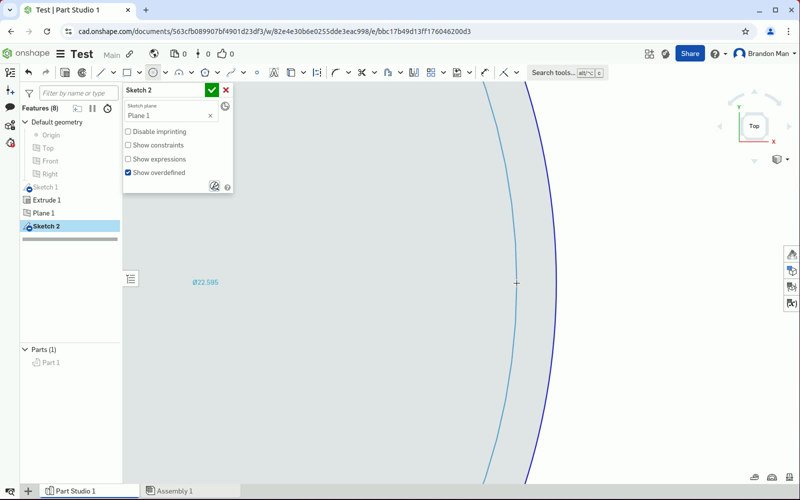
click(516, 282)
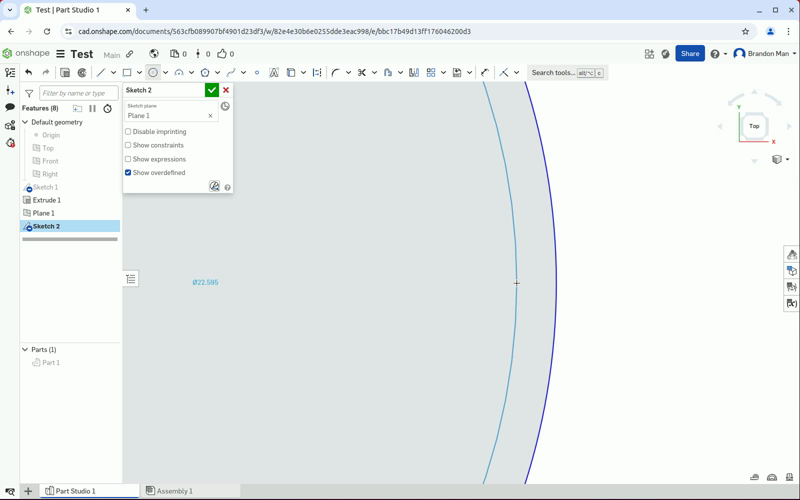
scroll(-6)
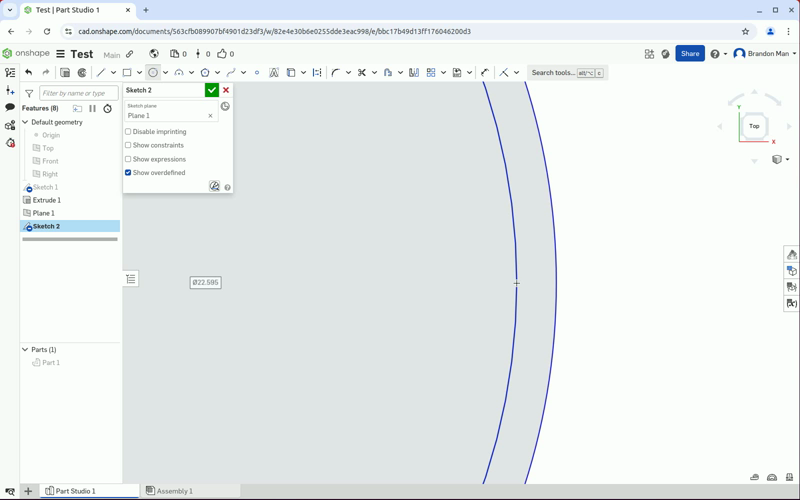
scroll(-6)
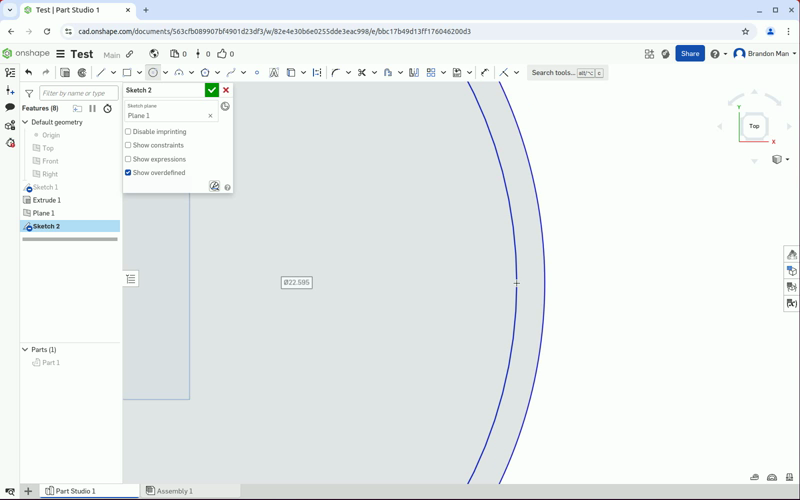
scroll(-6)
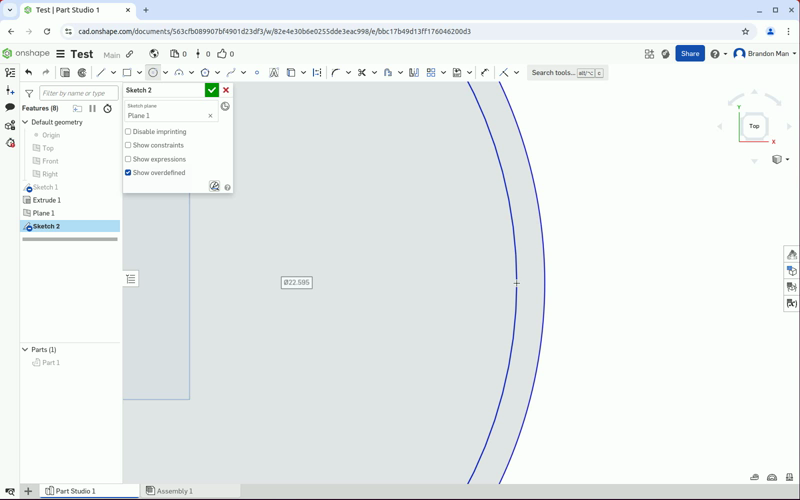
scroll(-6)
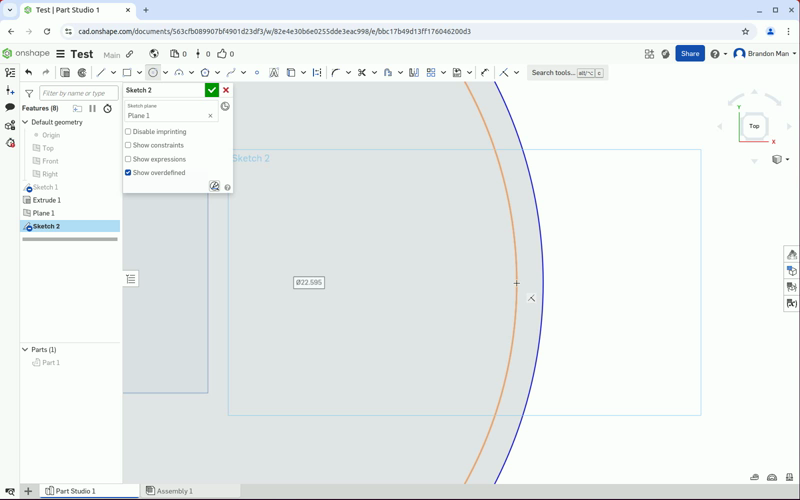
scroll(-6)
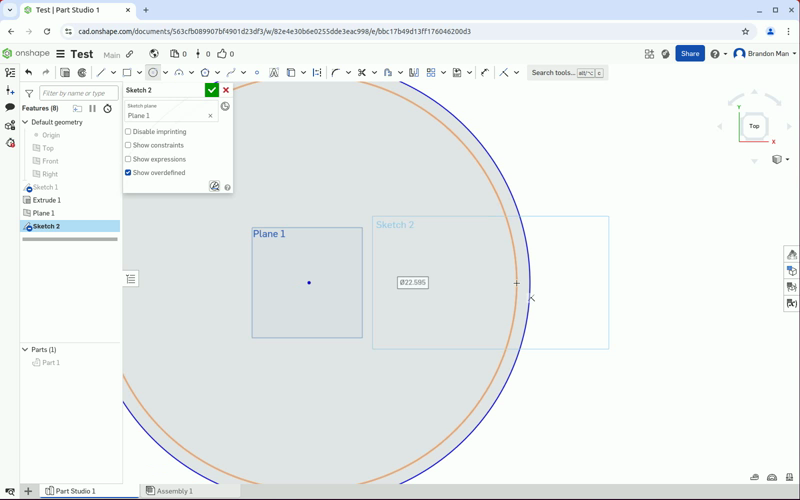
scroll(-6)
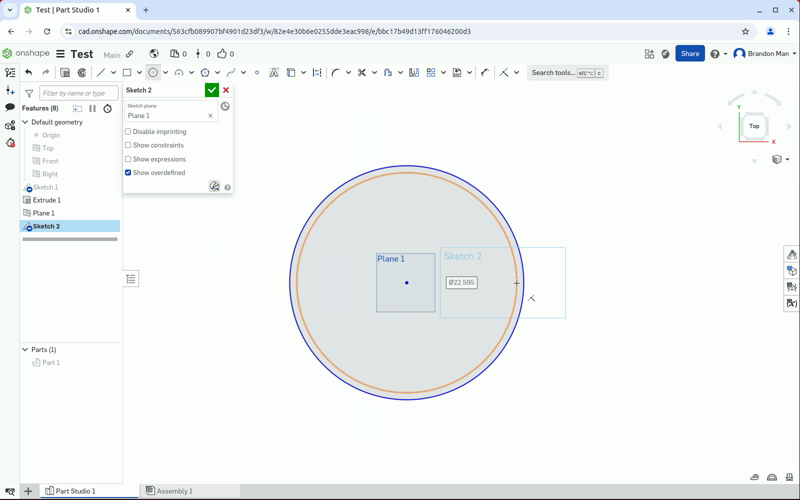
scroll(-6)
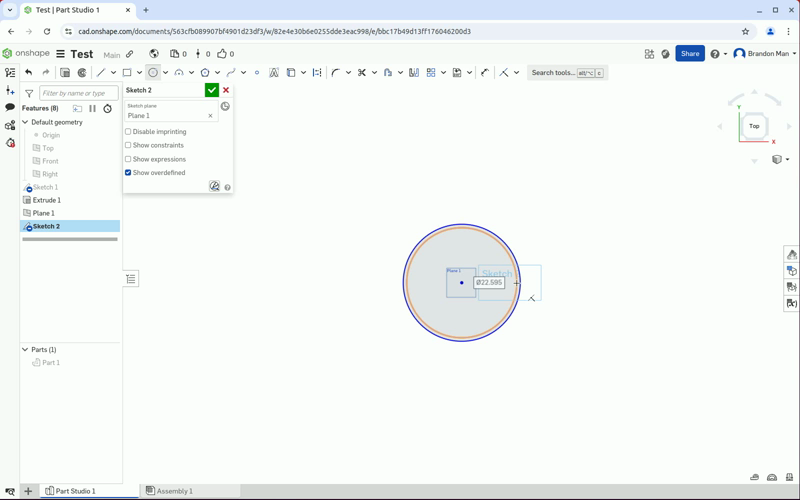
key(esc)
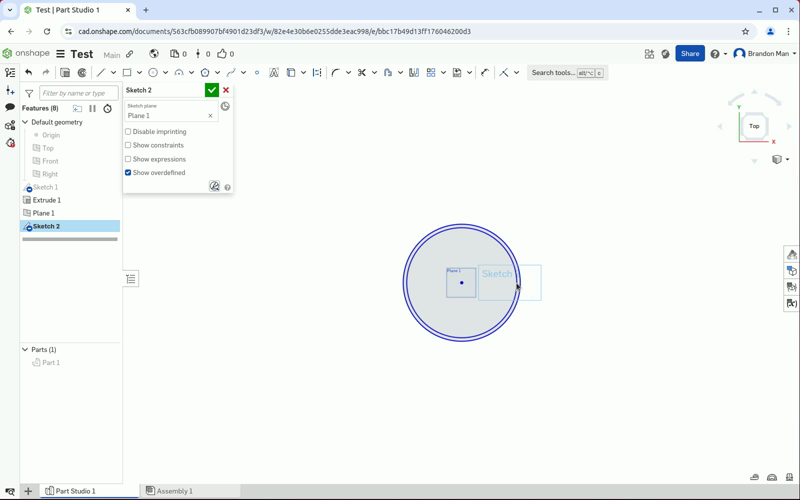
mouse_move(412, 311)
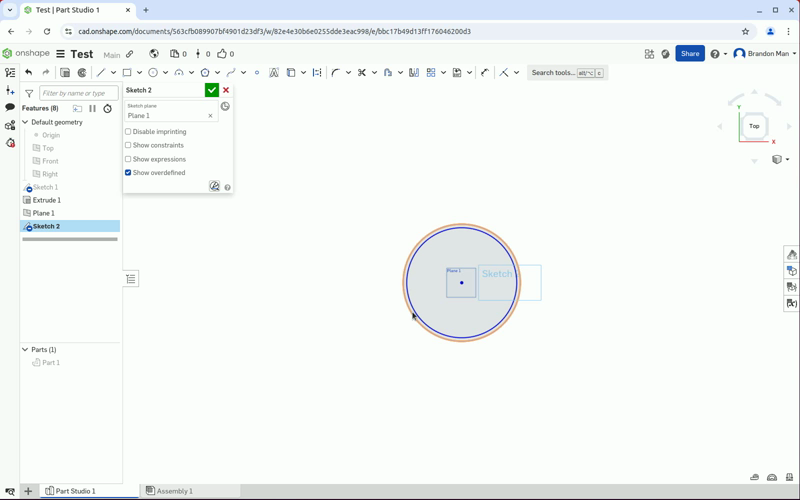
scroll(6)
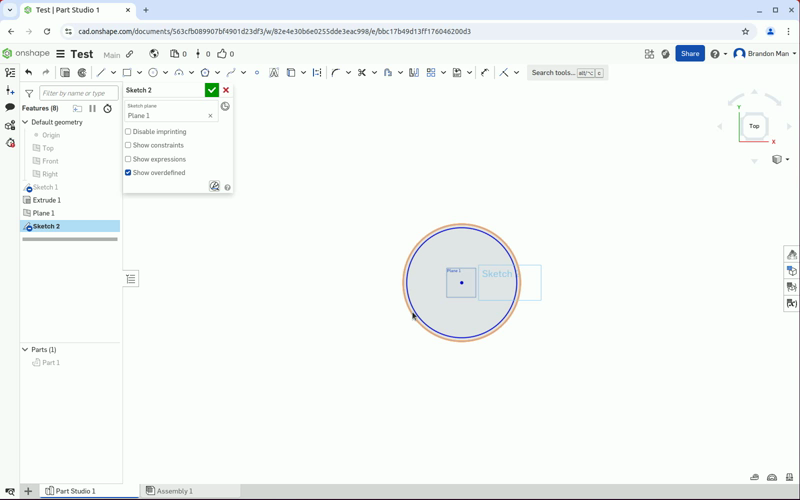
scroll(6)
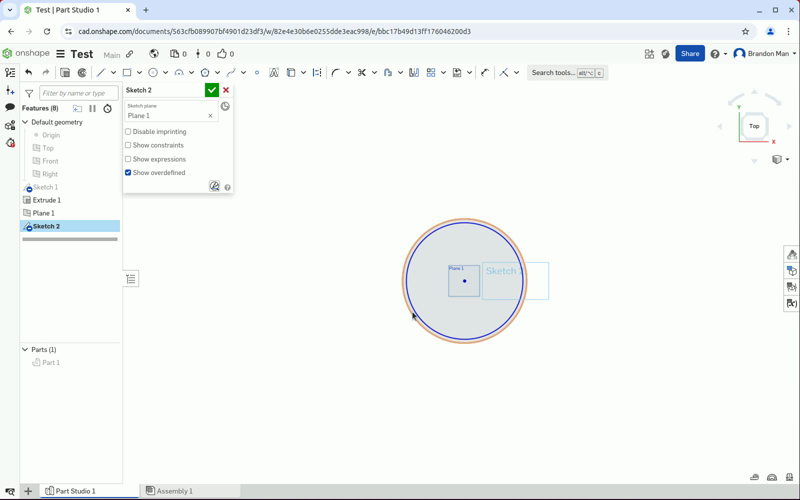
scroll(6)
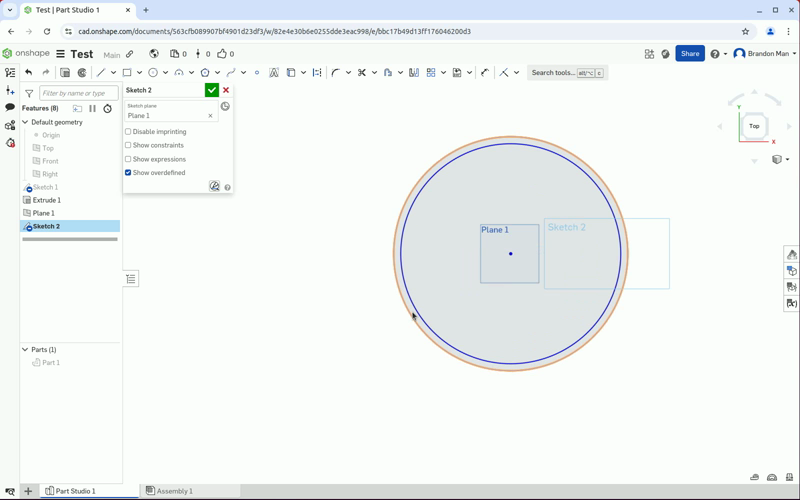
scroll(6)
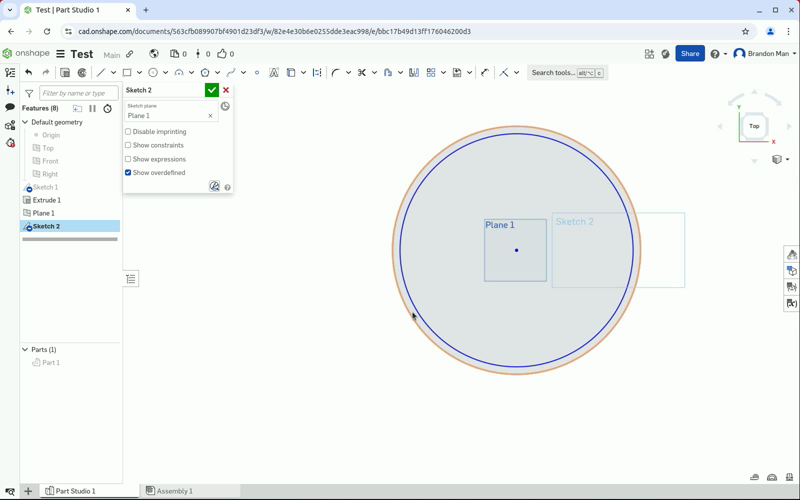
scroll(6)
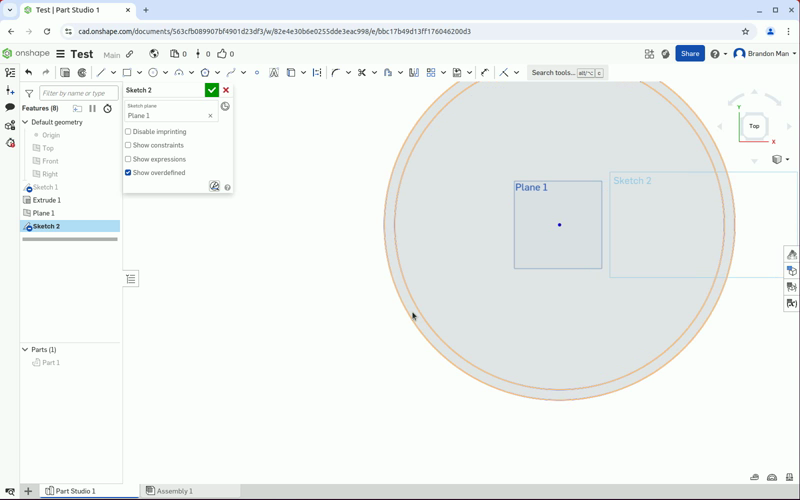
scroll(6)
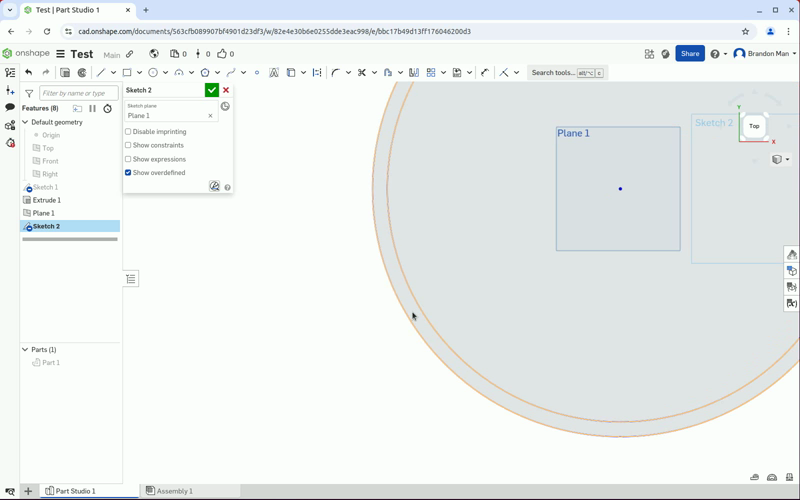
scroll(6)
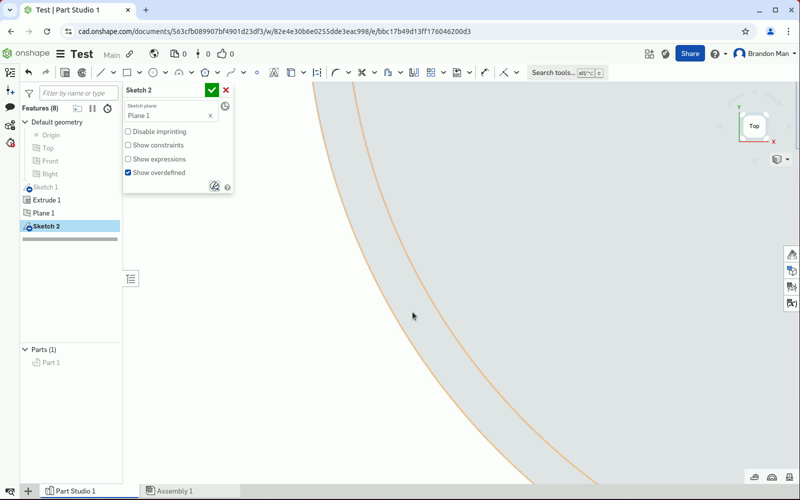
click(412, 311)
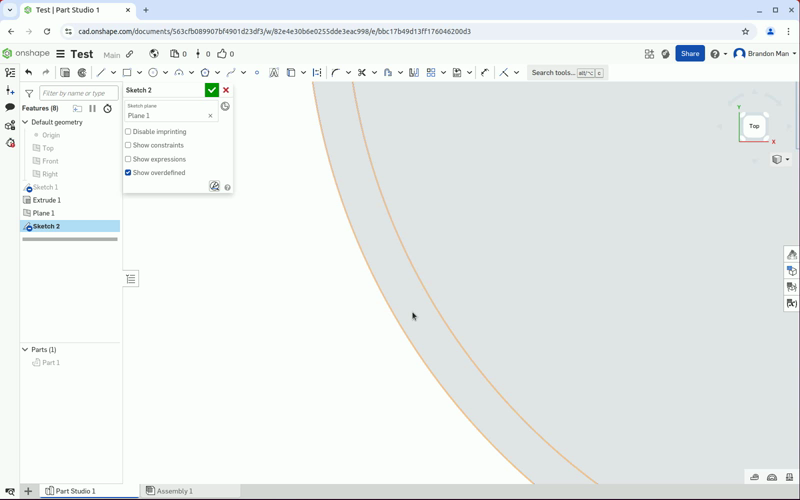
scroll(-6)
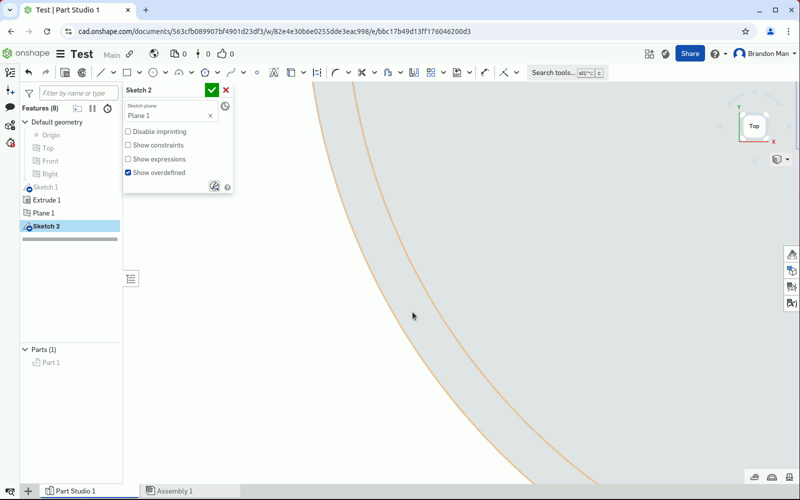
scroll(-6)
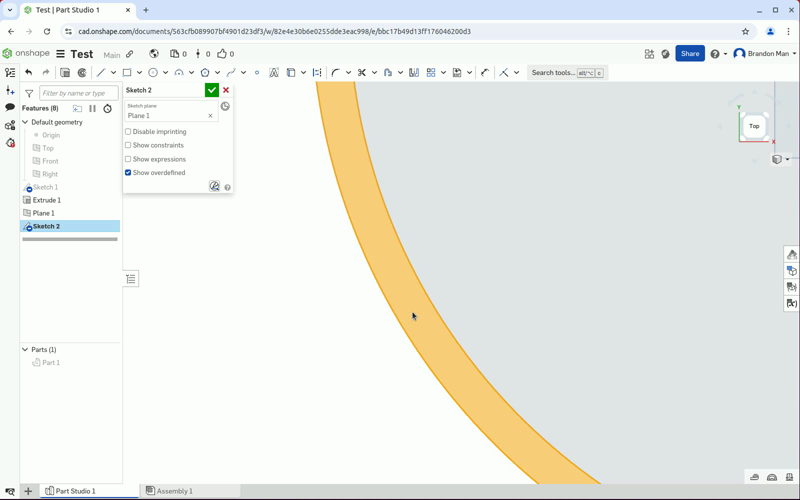
scroll(-6)
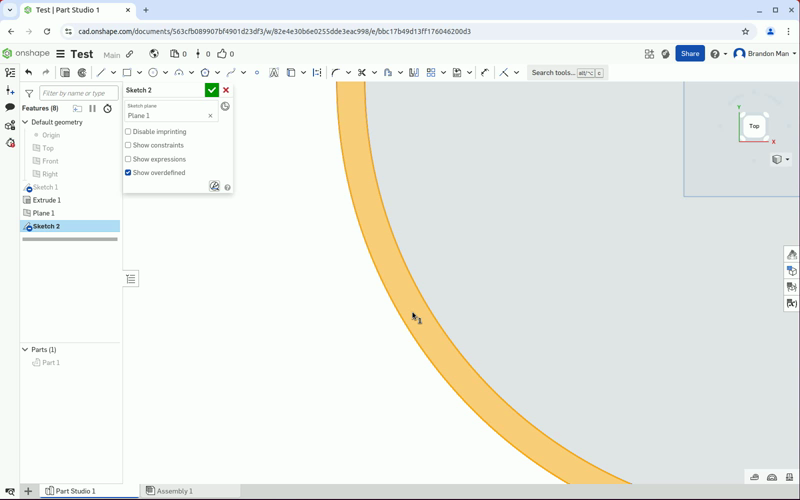
scroll(-6)
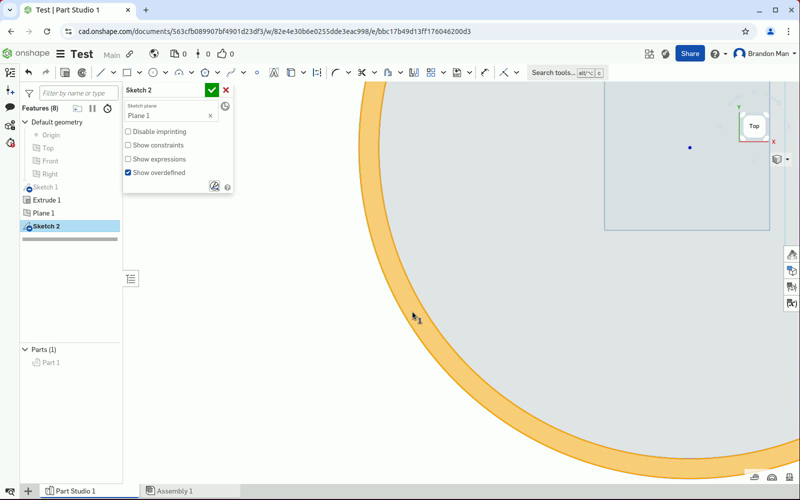
scroll(-6)
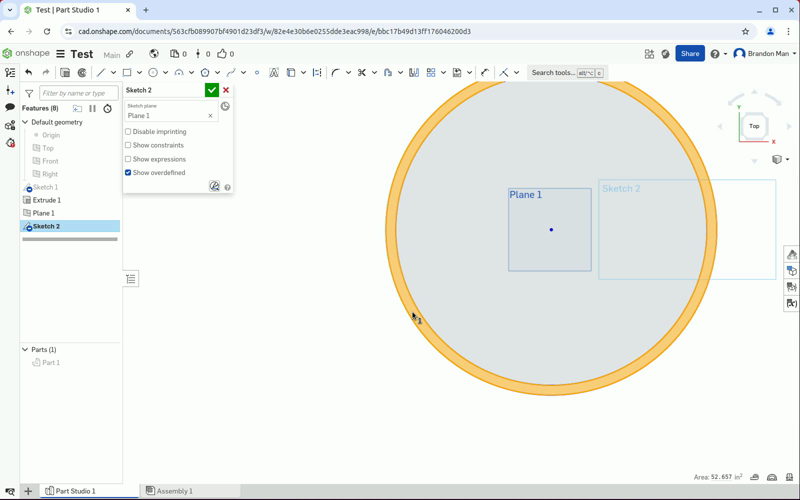
scroll(-6)
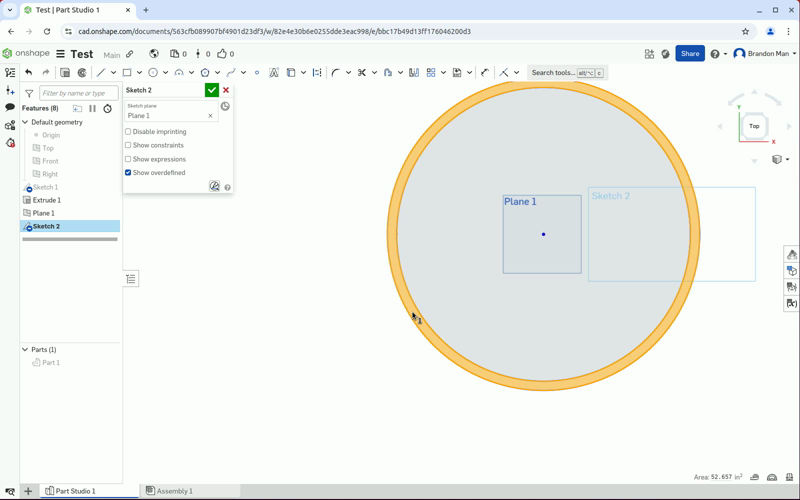
scroll(-6)
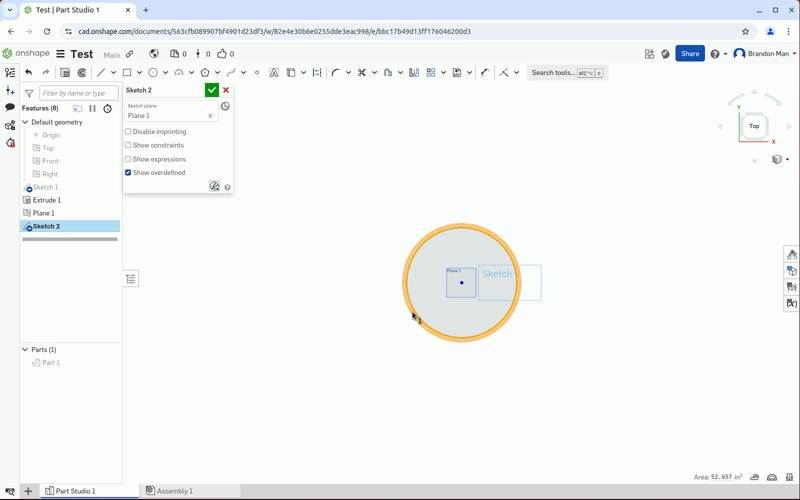
mouse_move(73, 352)
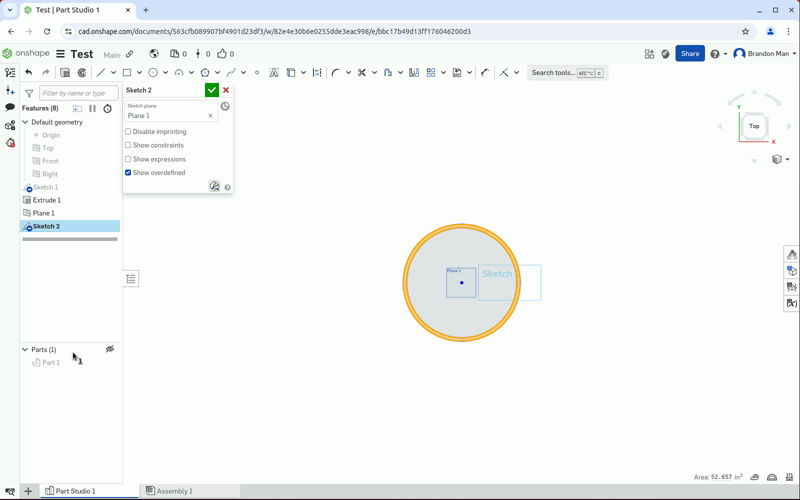
key(shift+y)
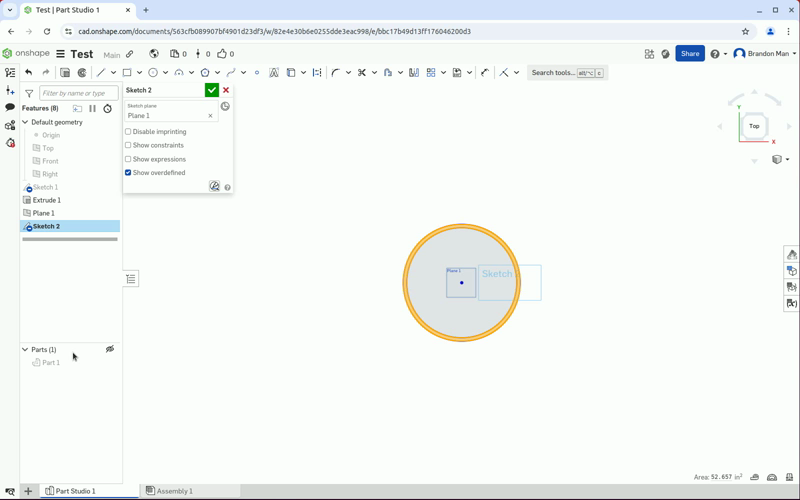
key(shift+e)
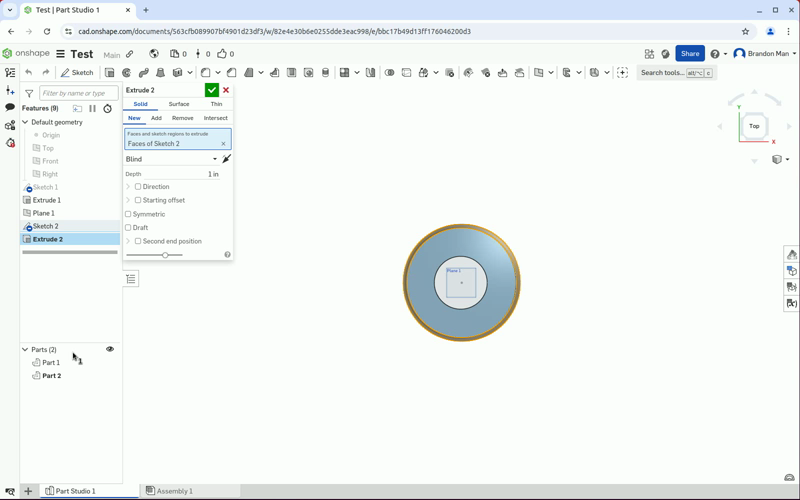
mouse_move(143, 106)
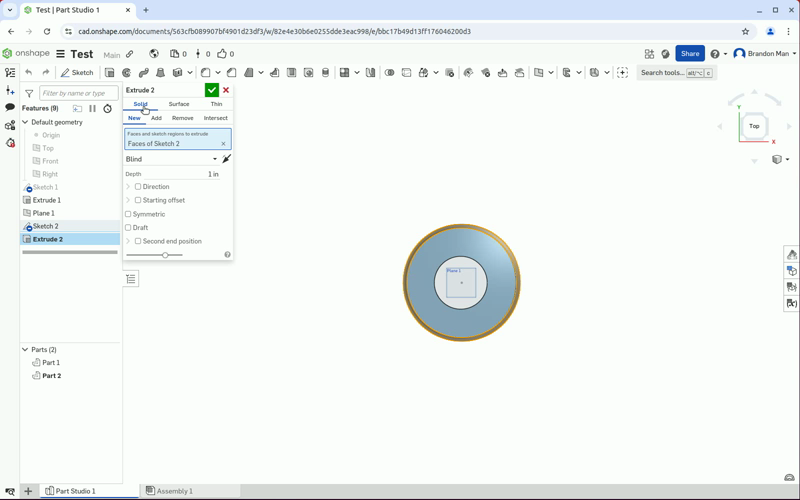
click(143, 106)
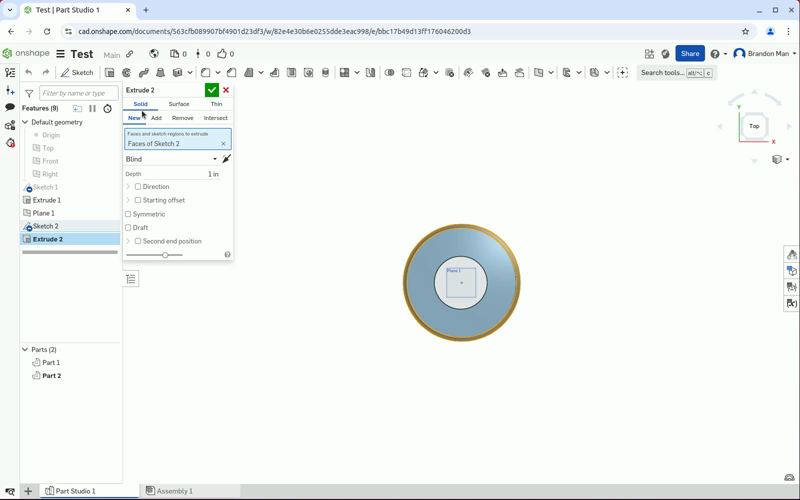
mouse_move(137, 120)
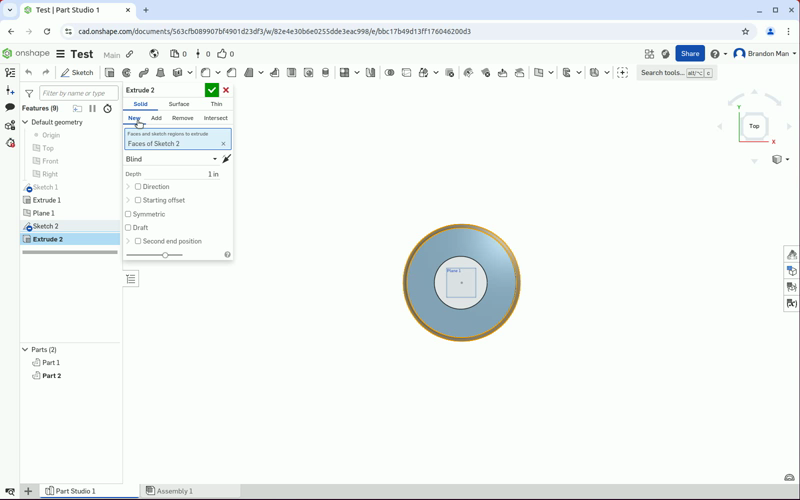
click(137, 120)
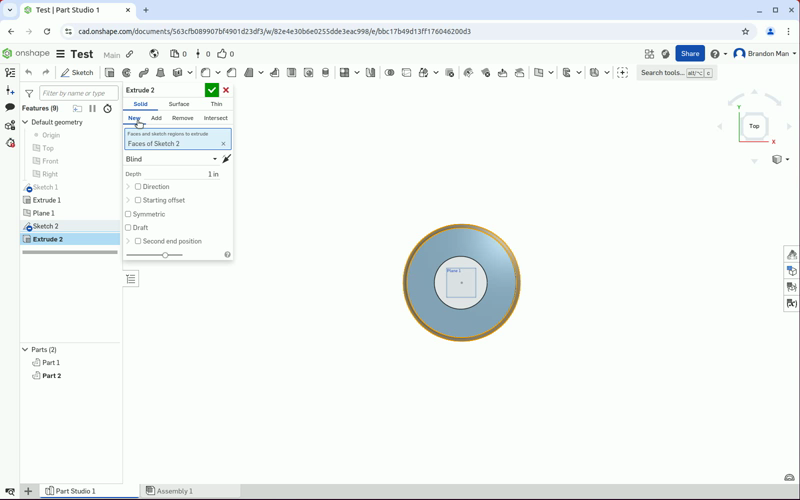
key(tab, 4)
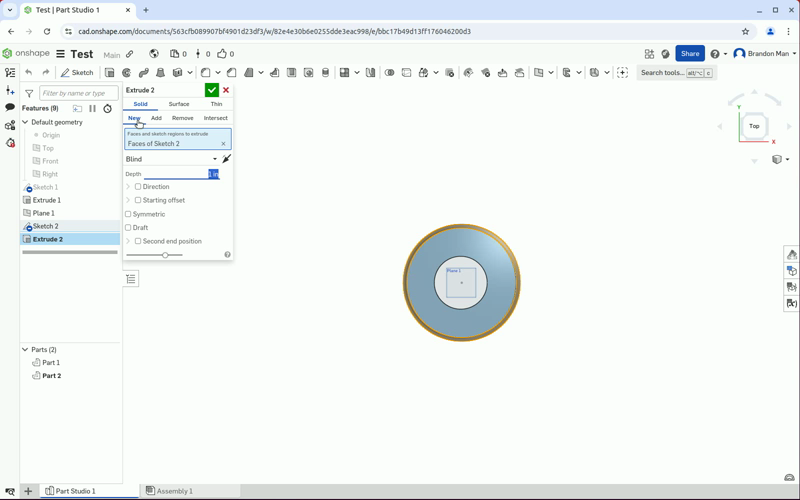
text(17.813)
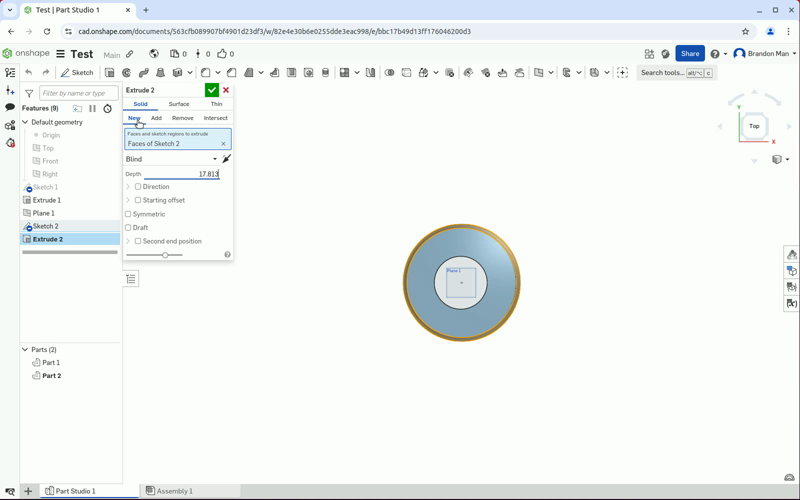
key(enter)
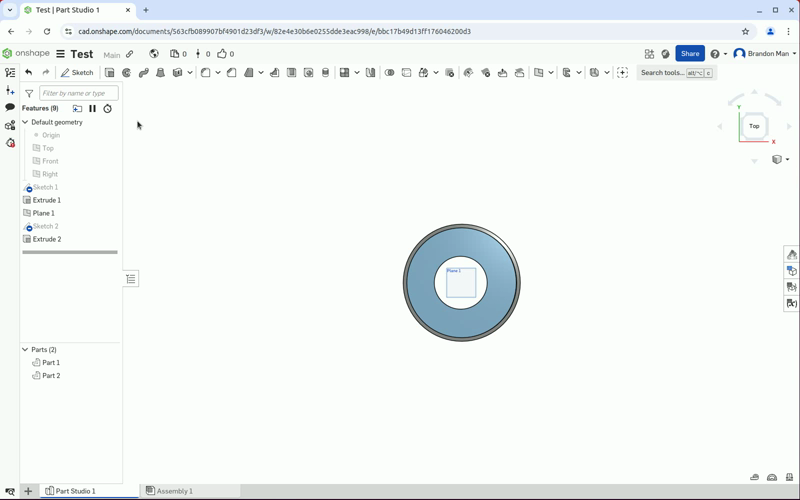
key(shift+h)
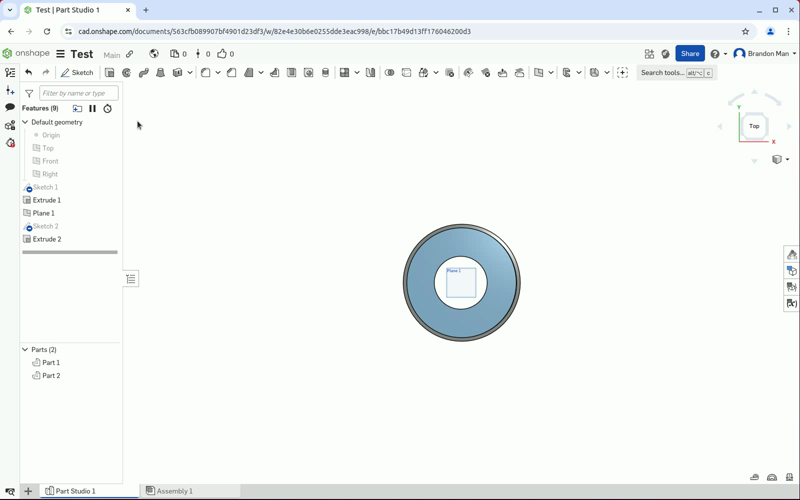
key(shift+h)
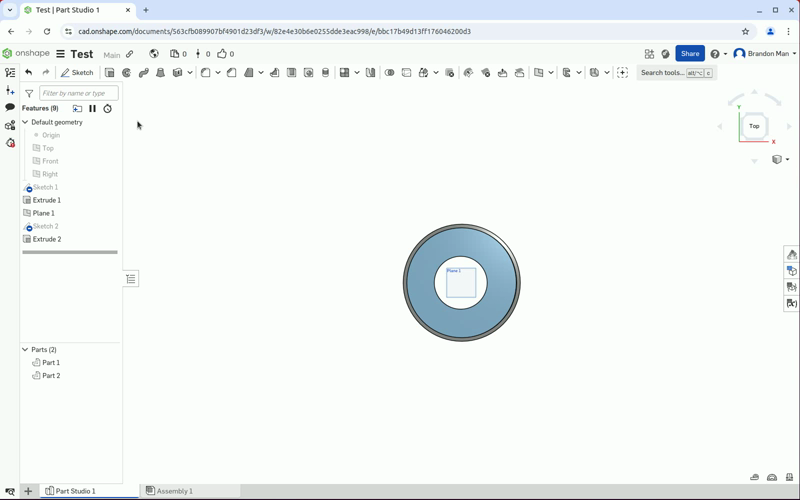
mouse_move(73, 189)
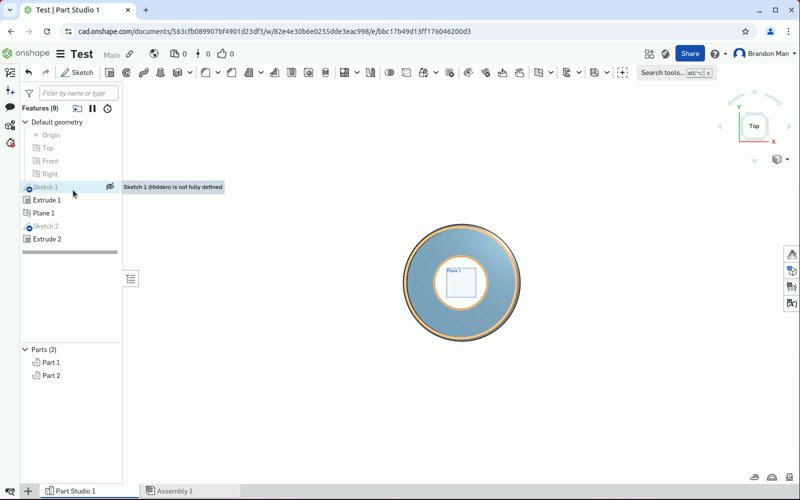
click(73, 189)
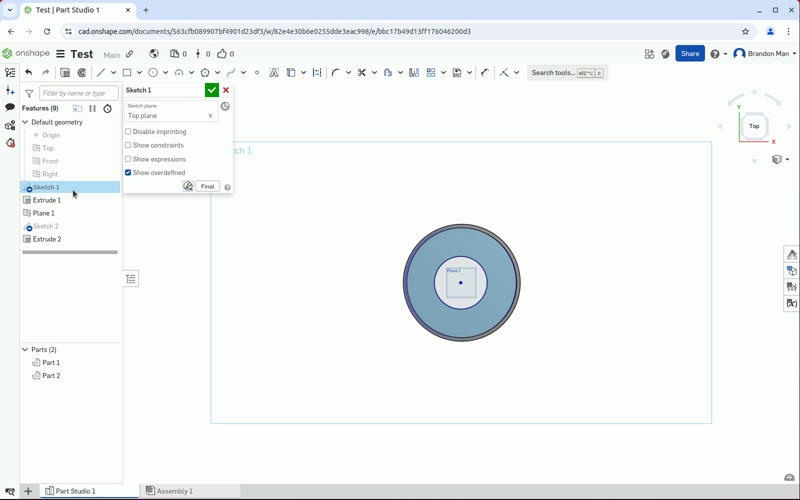
mouse_move(229, 92)
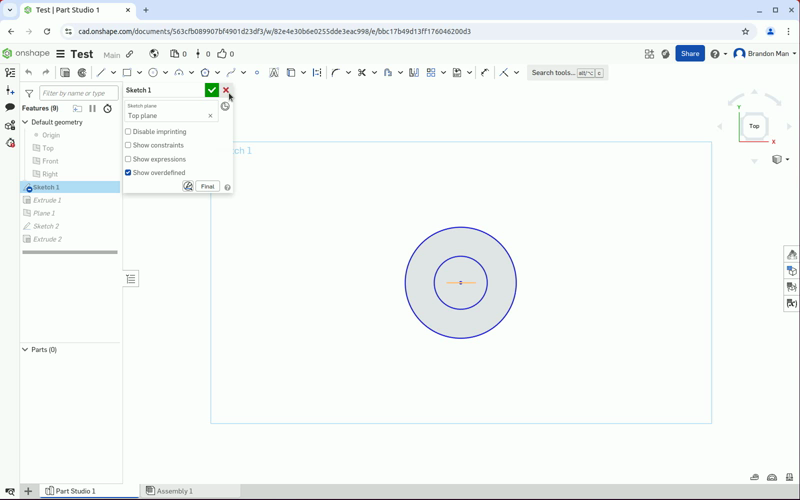
click(229, 92)
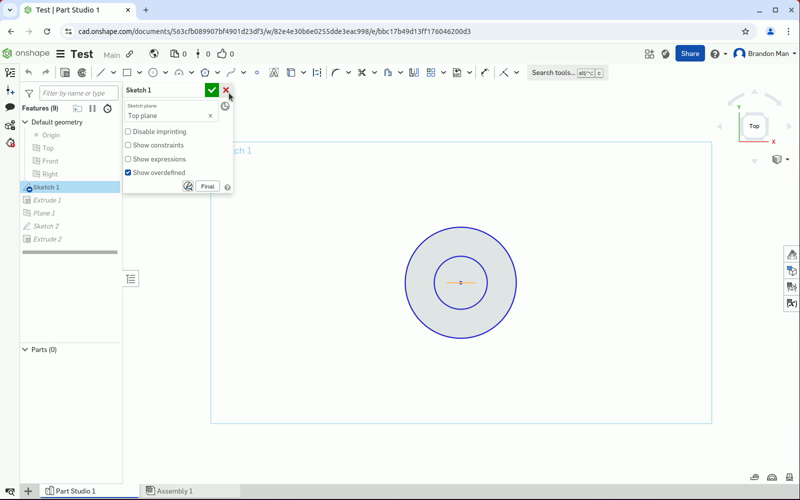
key(shift+s)
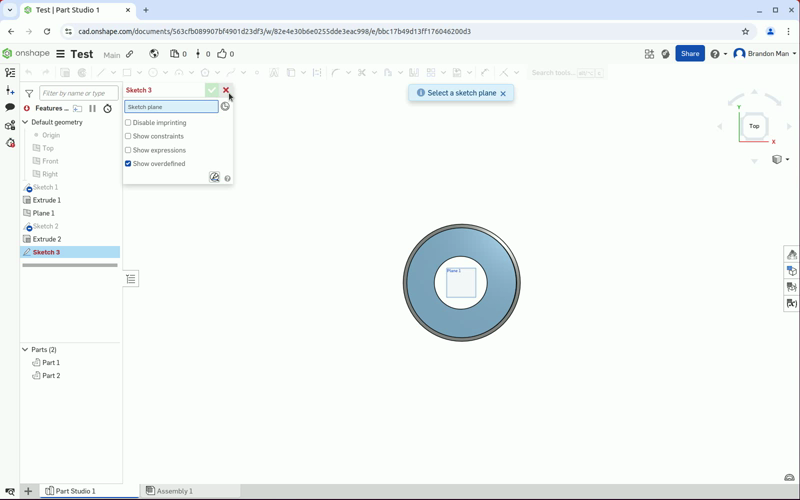
mouse_move(73, 215)
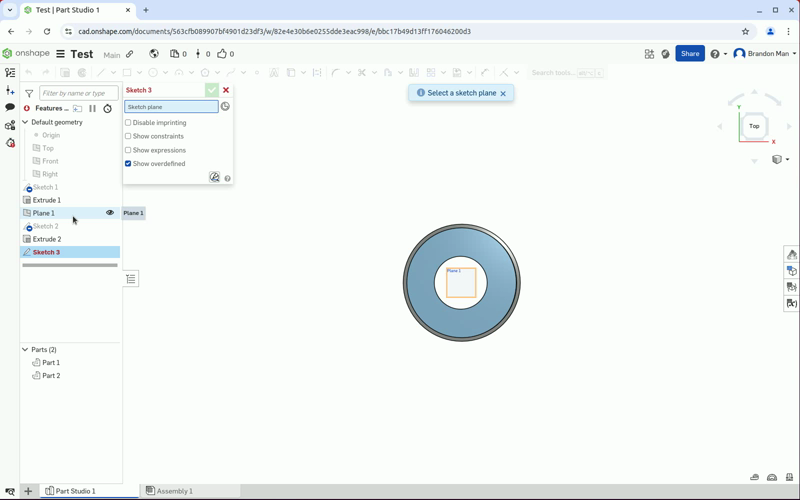
click(73, 215)
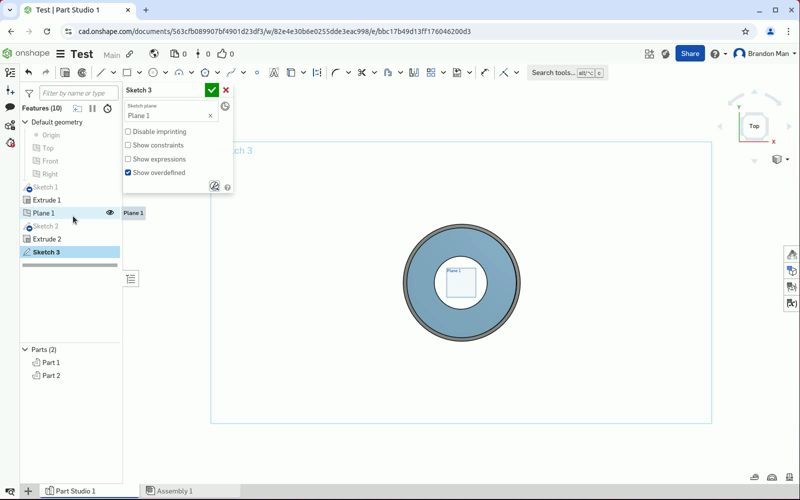
mouse_move(73, 352)
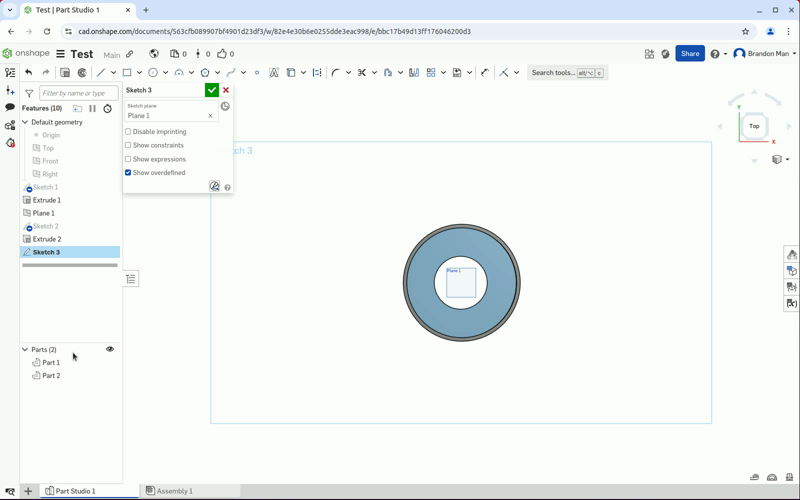
key(y)
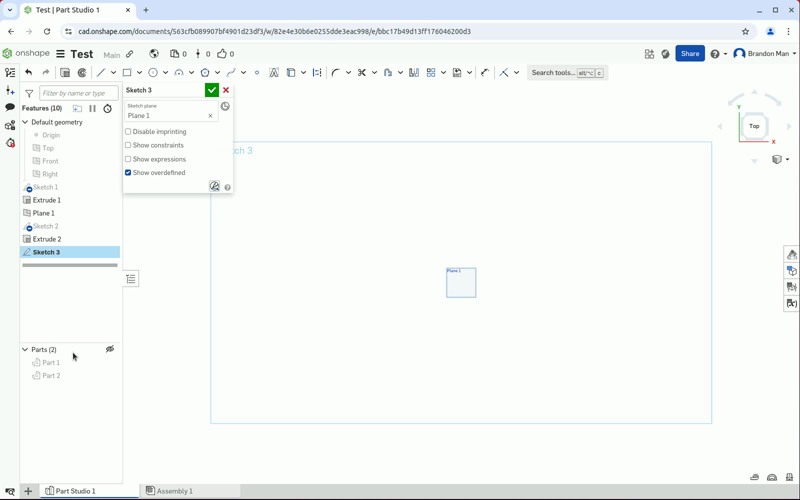
key(c)
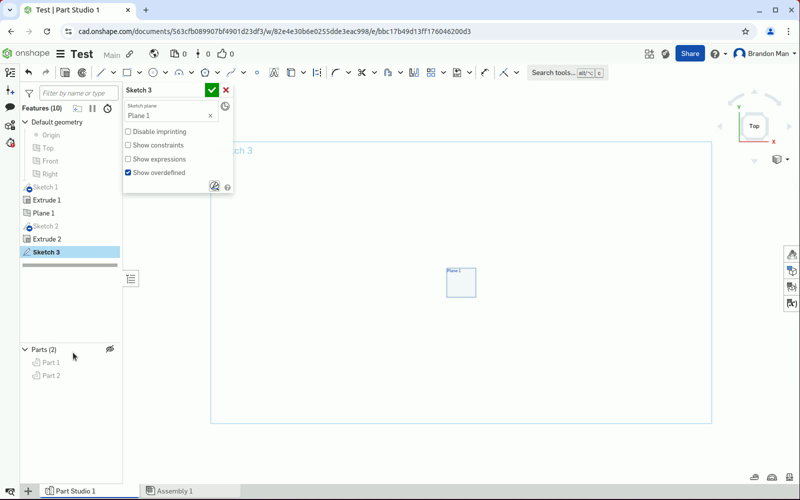
key_down(shift)
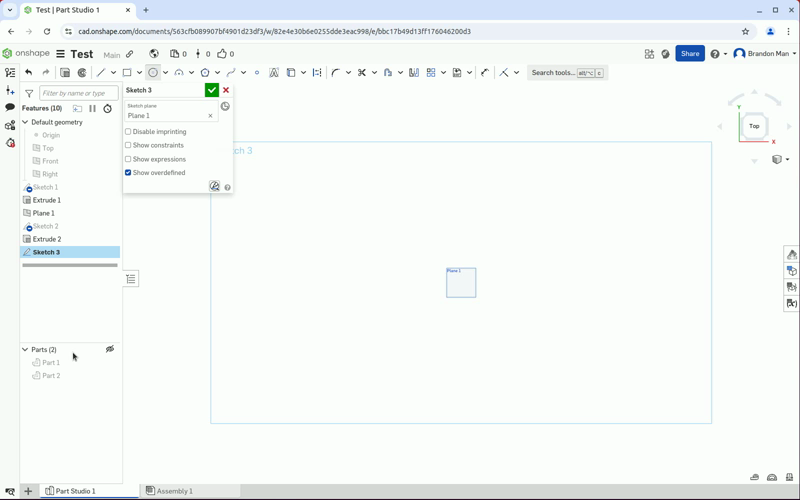
mouse_move(460, 282)
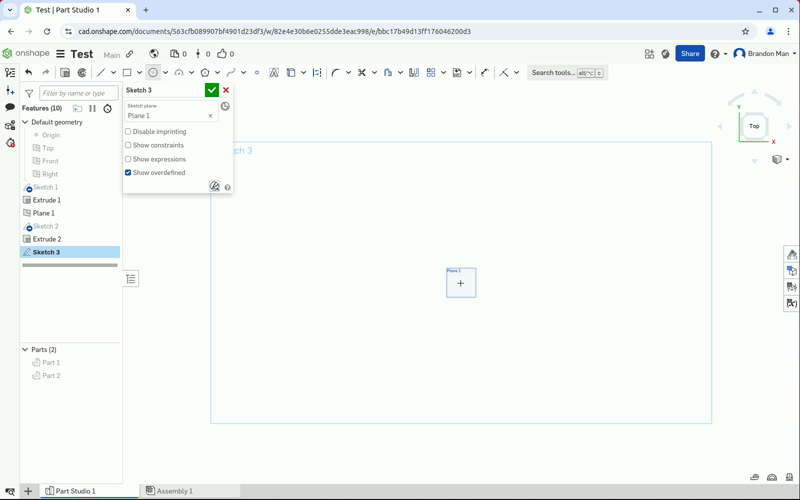
click(460, 282)
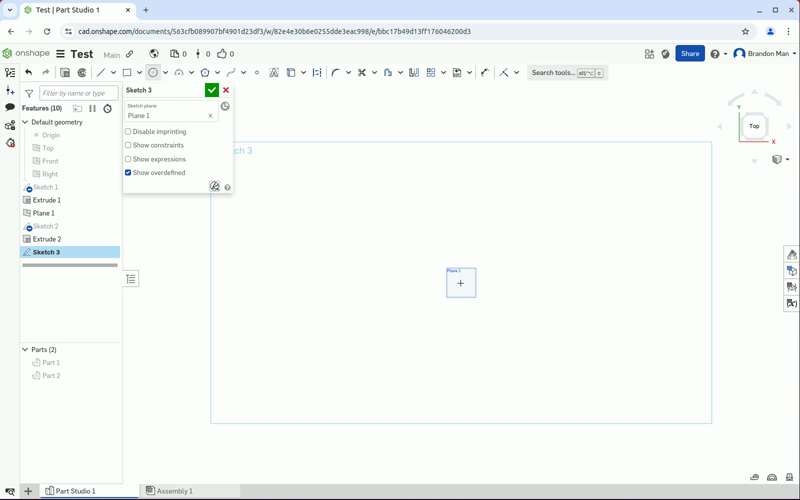
key_up(shift)
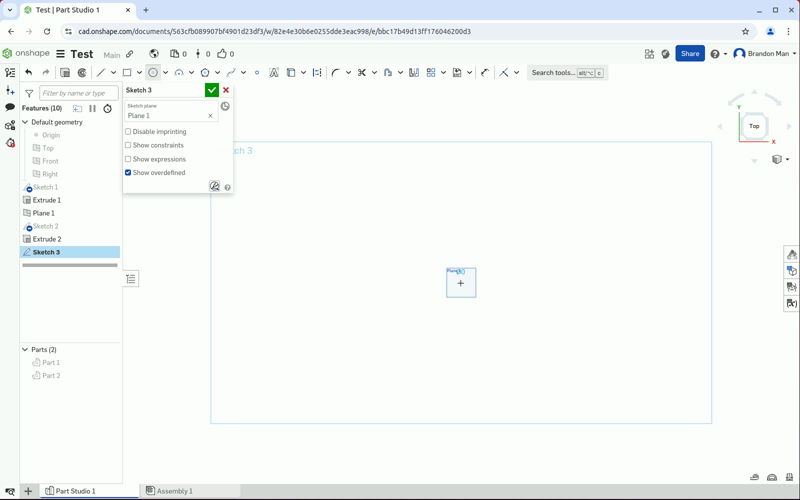
mouse_move(516, 282)
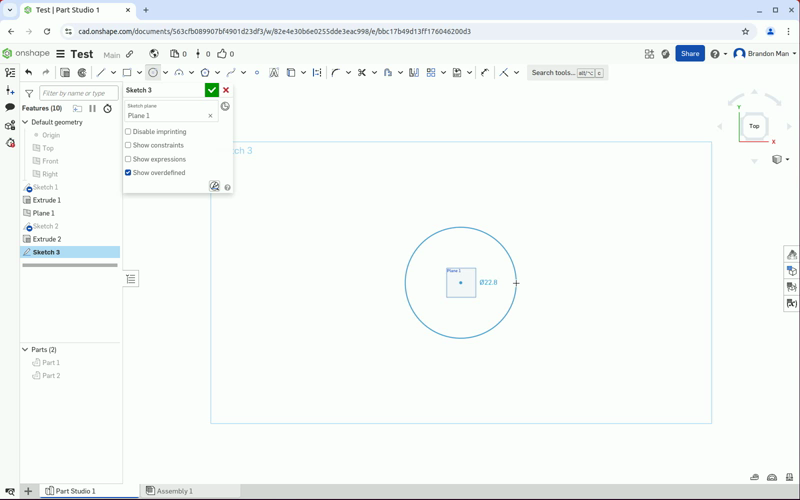
click(516, 282)
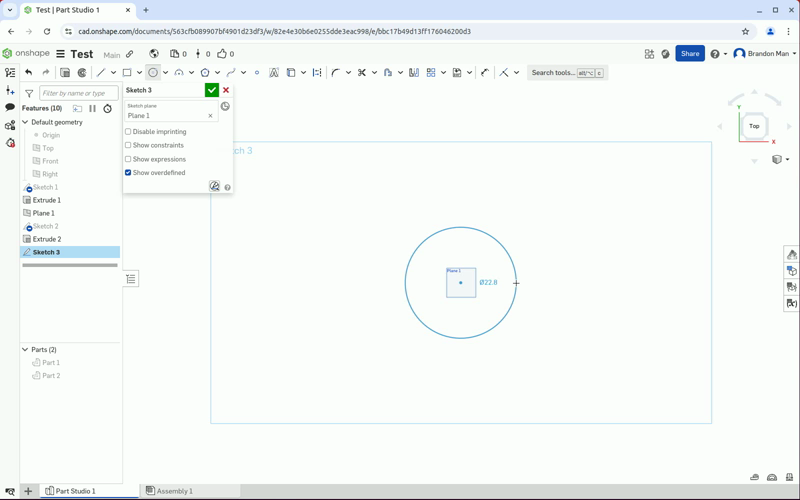
key(esc)
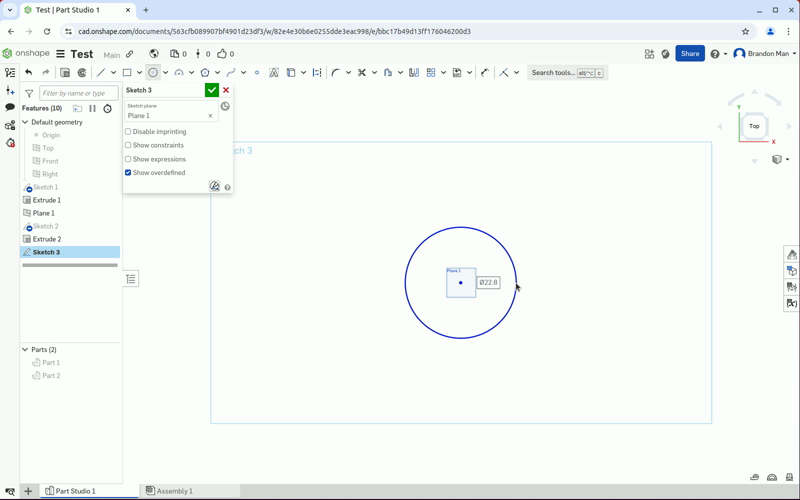
key(c)
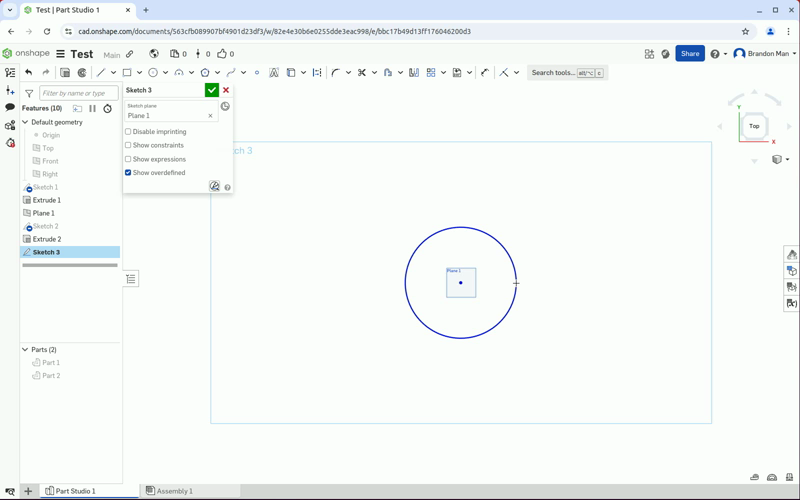
key_down(shift)
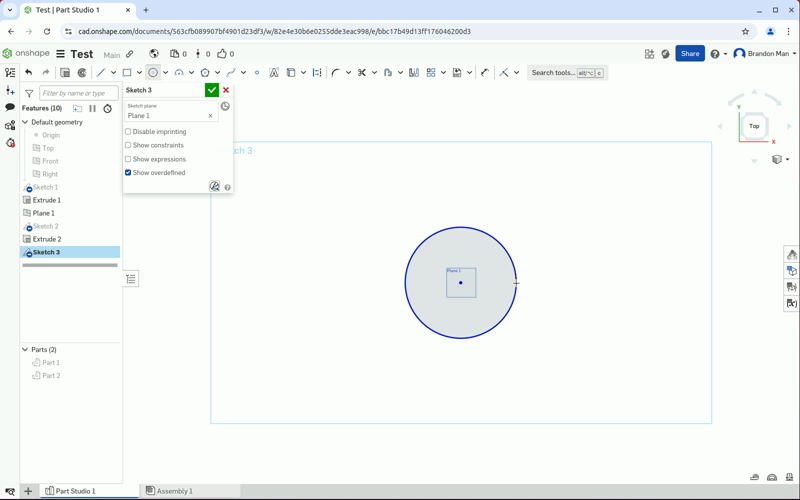
mouse_move(460, 282)
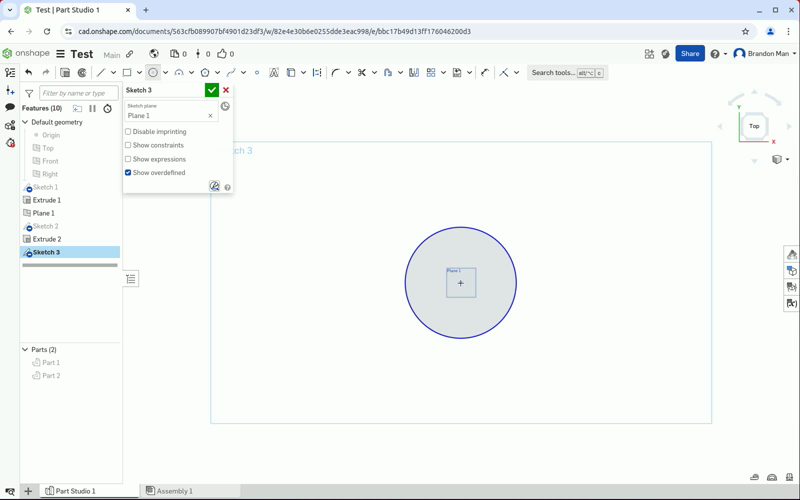
click(460, 282)
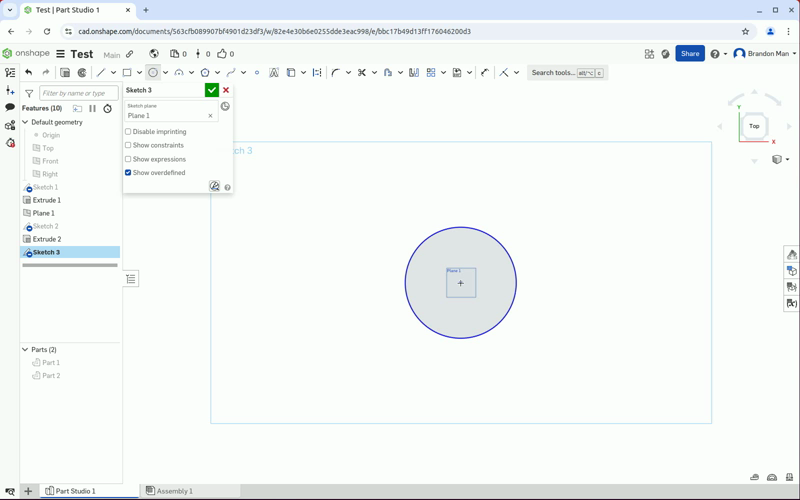
key_up(shift)
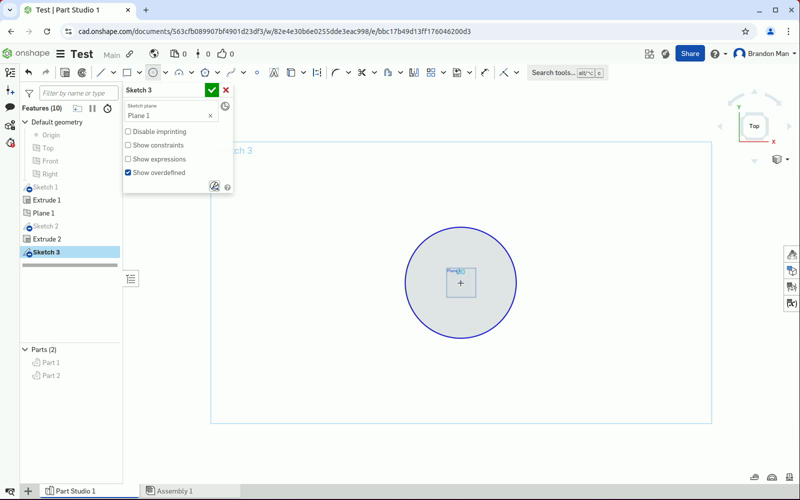
mouse_move(510, 282)
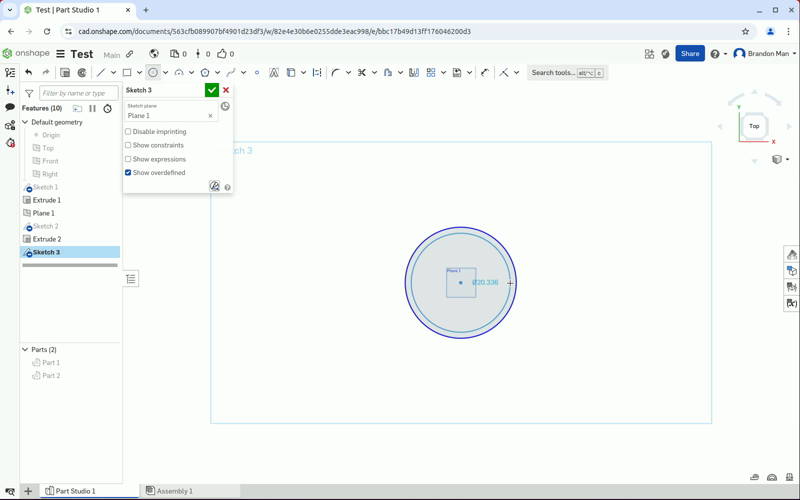
click(510, 282)
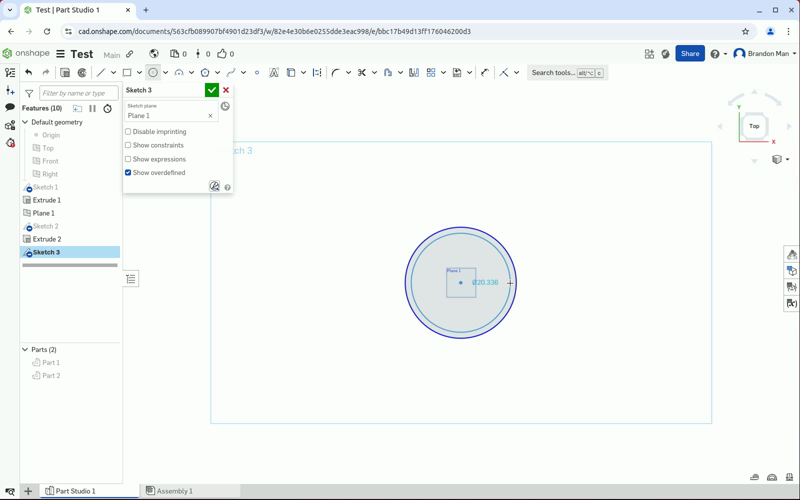
key(esc)
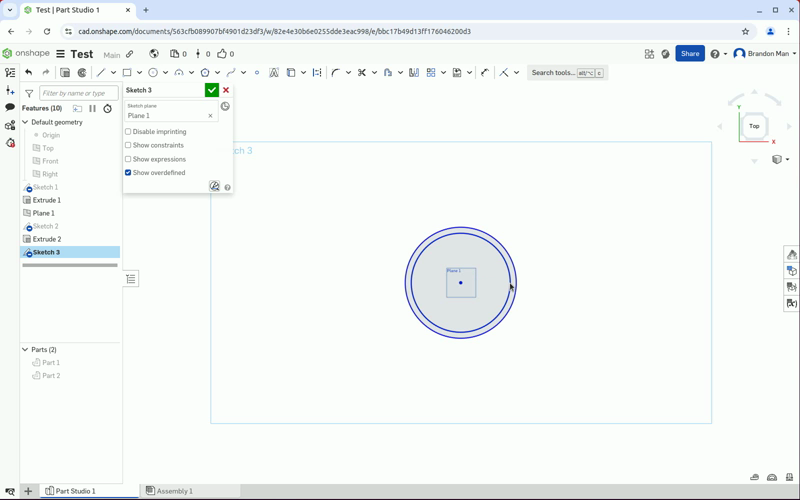
mouse_move(461, 334)
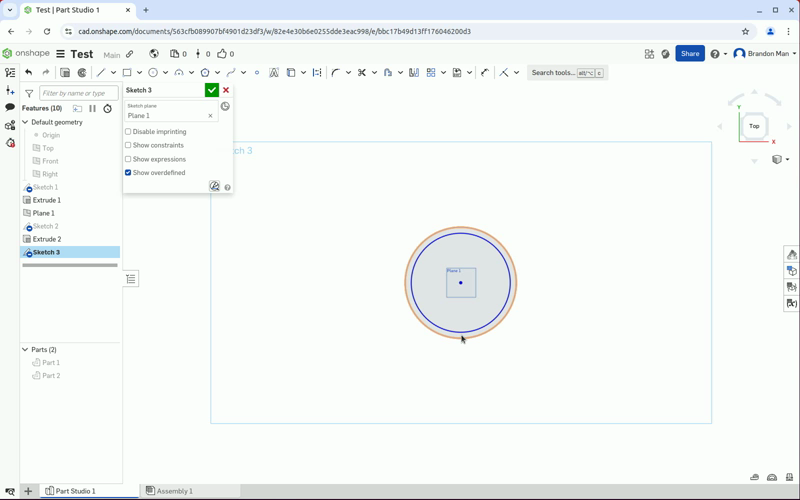
click(461, 334)
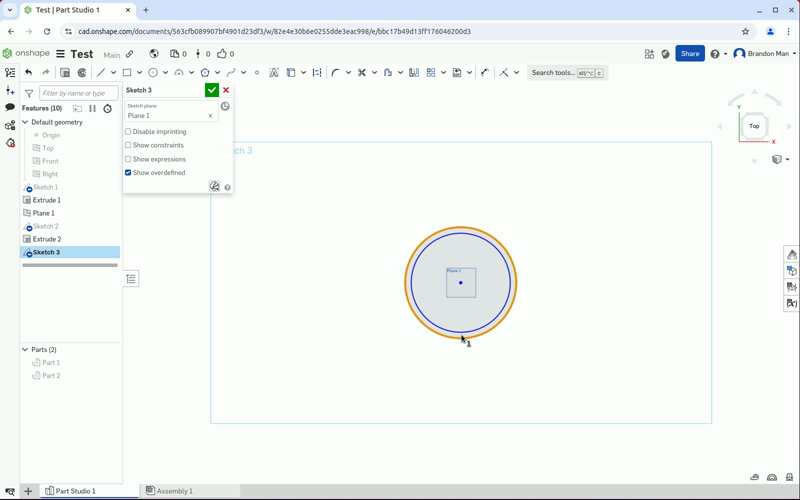
mouse_move(73, 352)
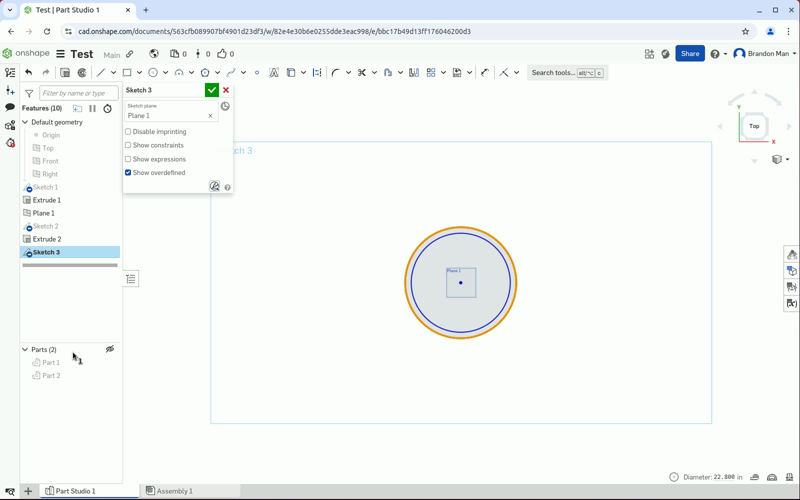
key(shift+y)
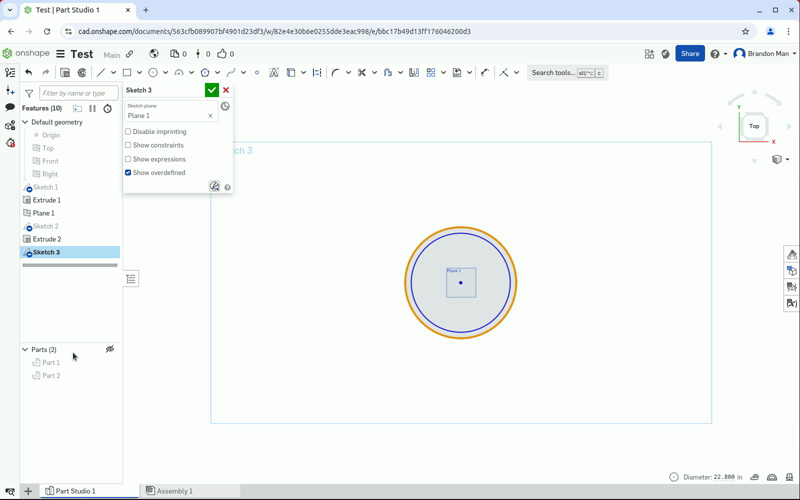
key(shift+e)
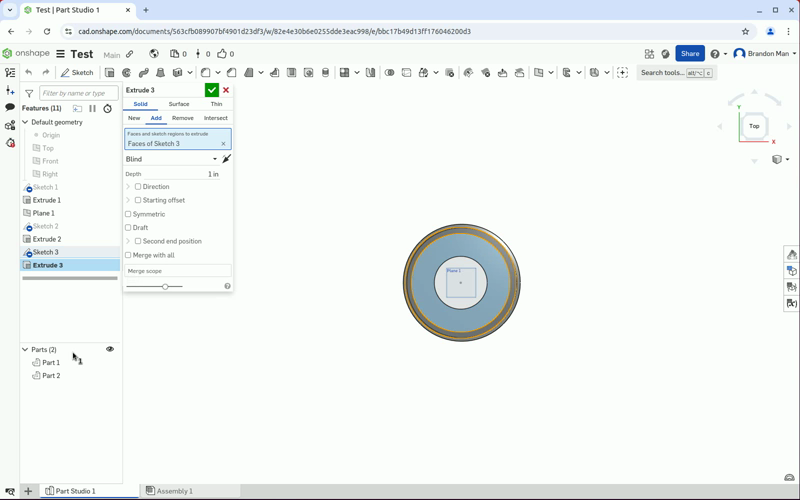
mouse_move(143, 106)
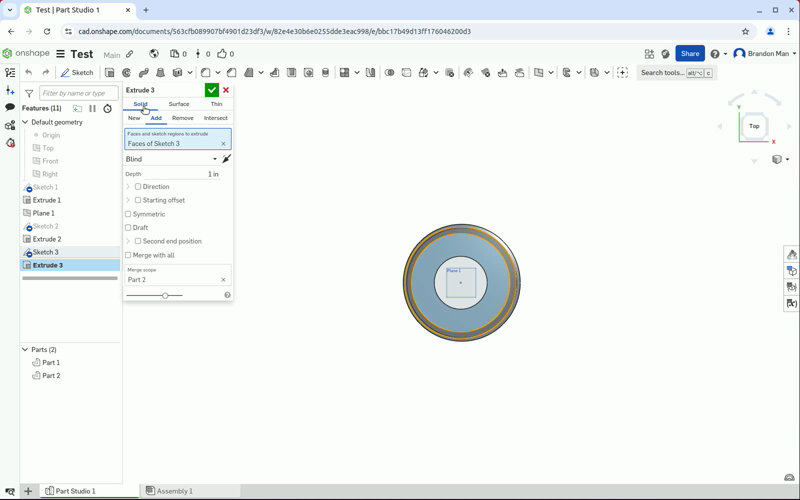
click(143, 106)
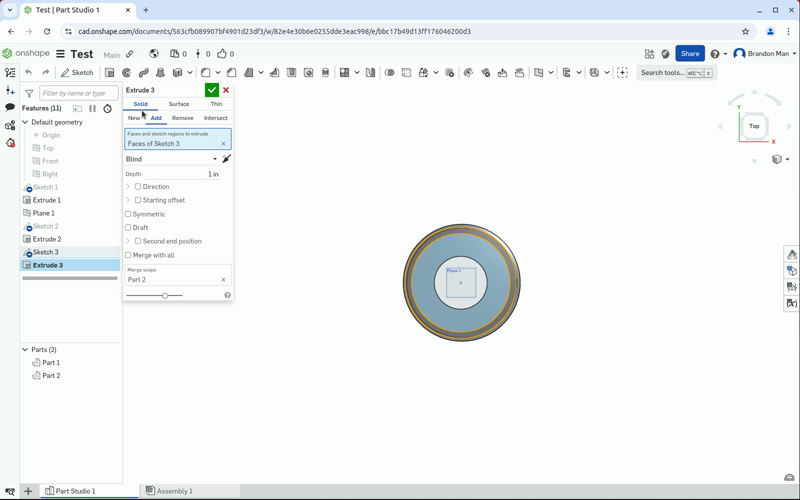
mouse_move(137, 120)
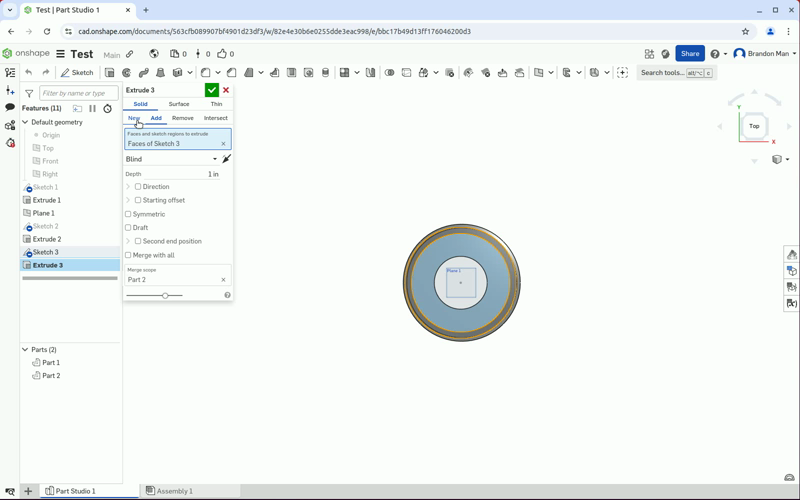
click(137, 120)
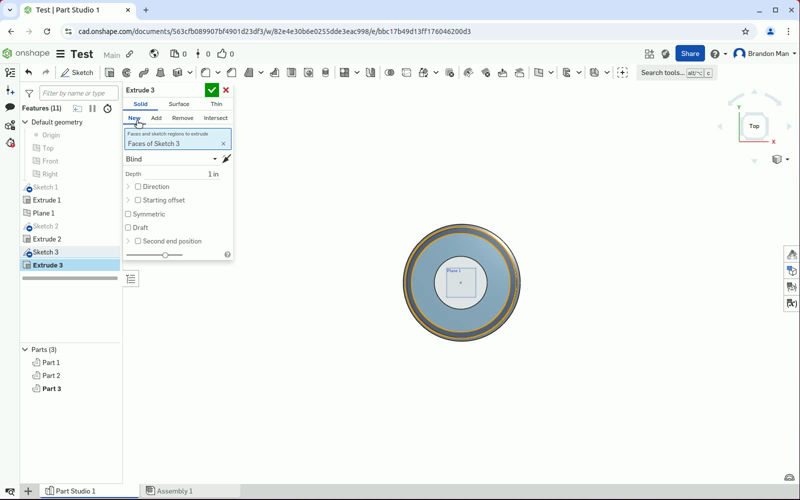
key(tab, 4)
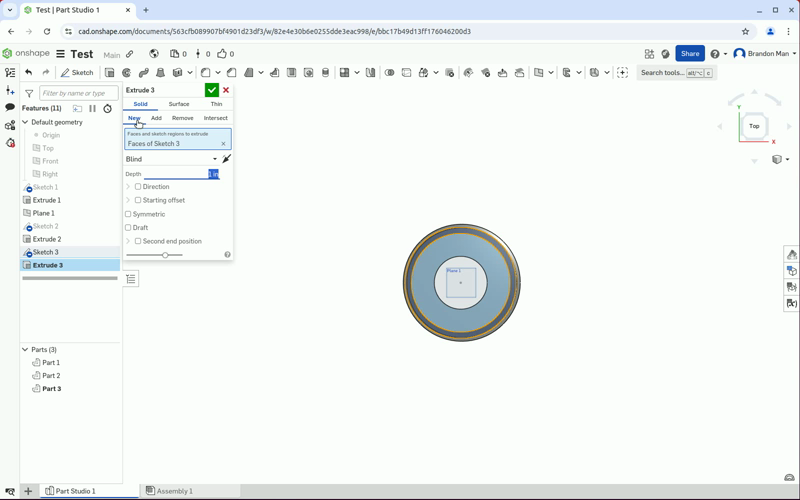
text(17.813)
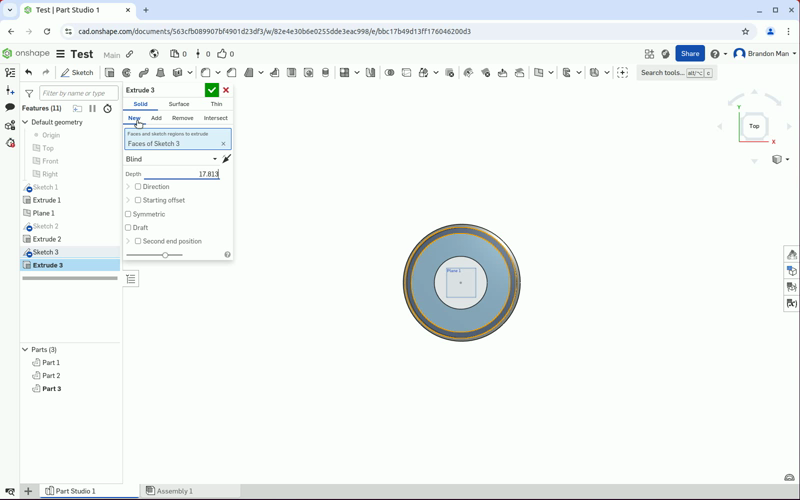
key(enter)
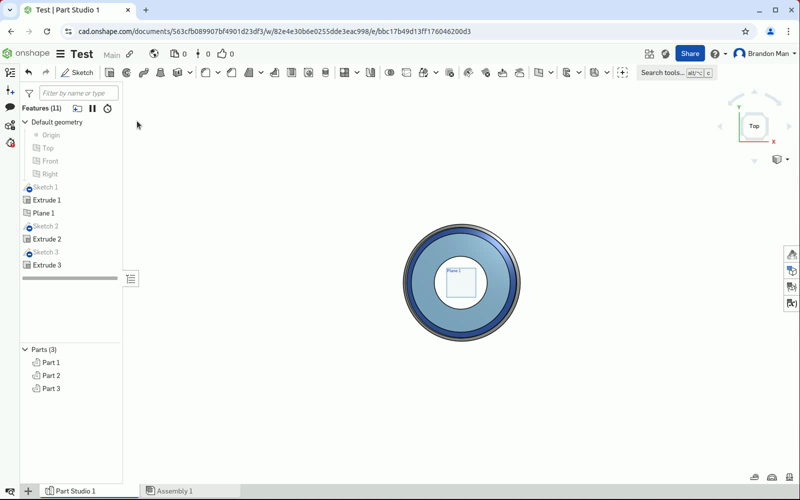
key(shift+h)
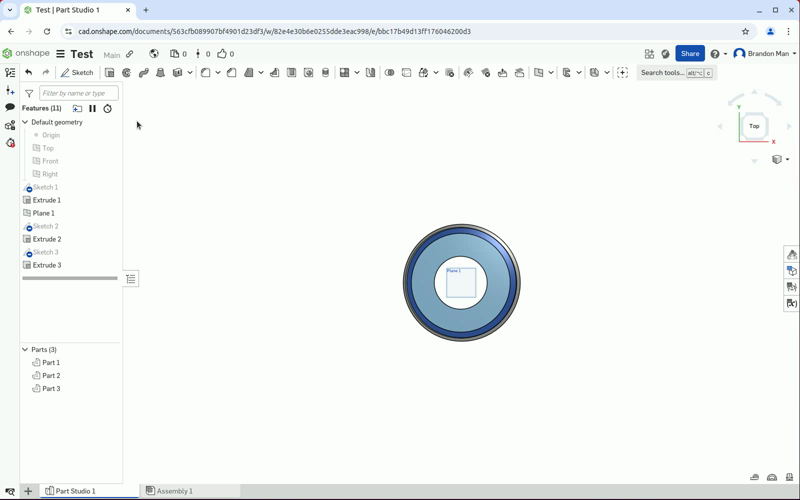
key(shift+h)
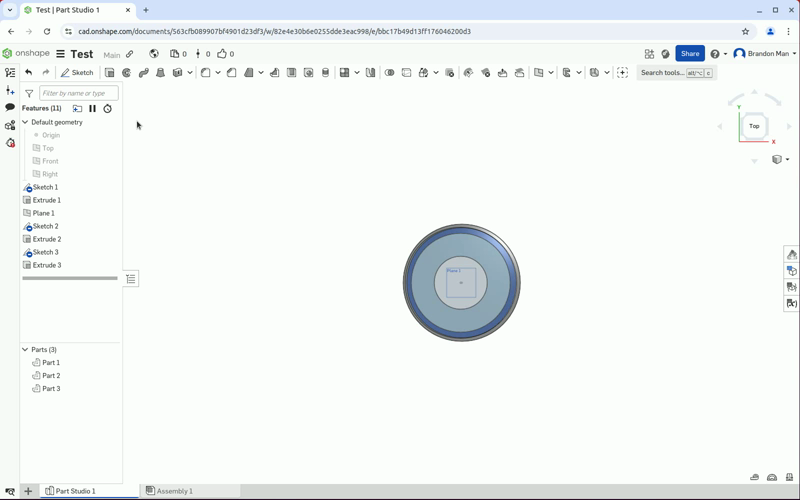
key(shift+7)
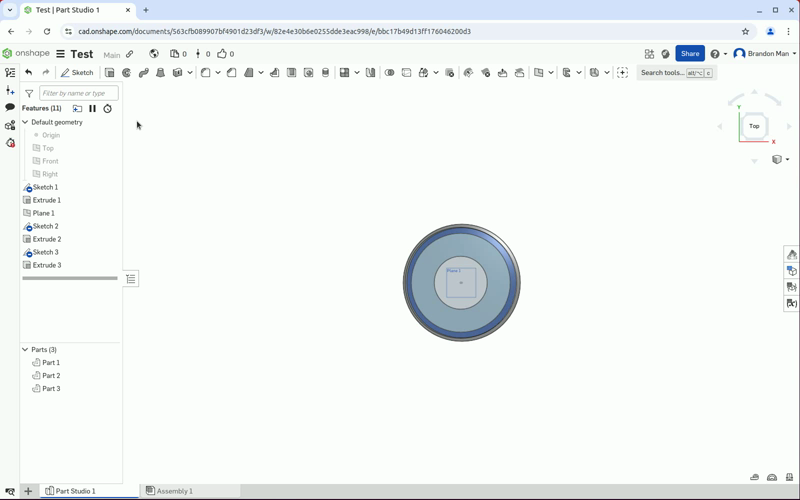
key(up, 3)
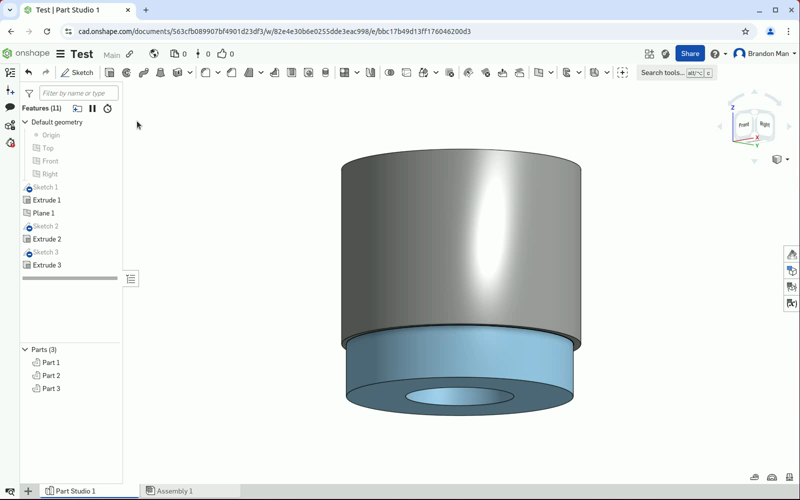
key(left, 3)
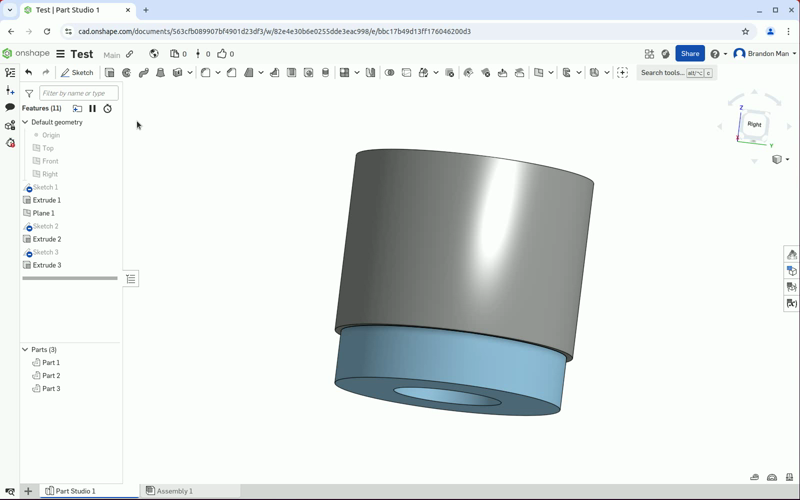
key(right, 3)
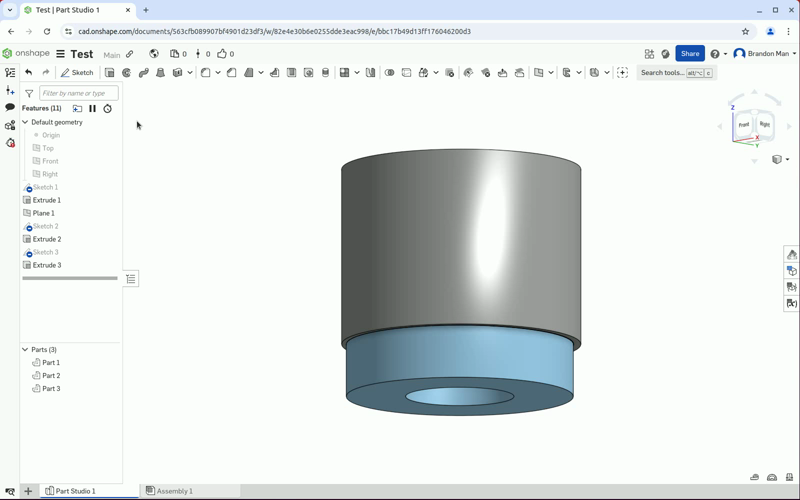
key(down, 3)
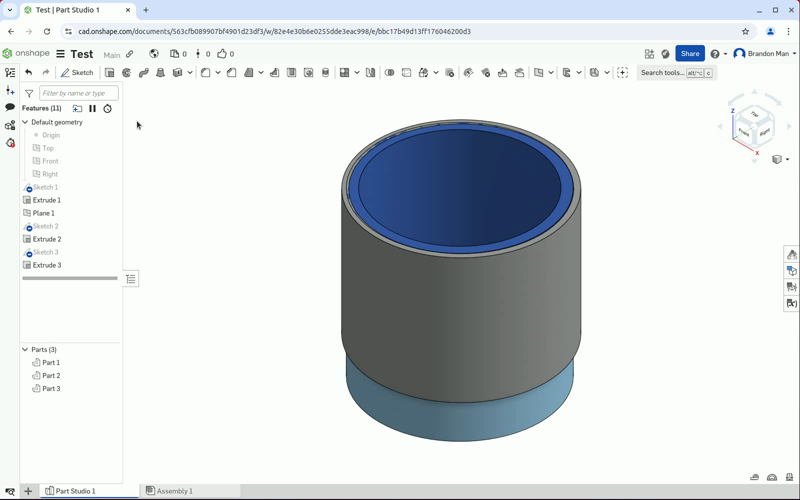
mouse_move(73, 189)
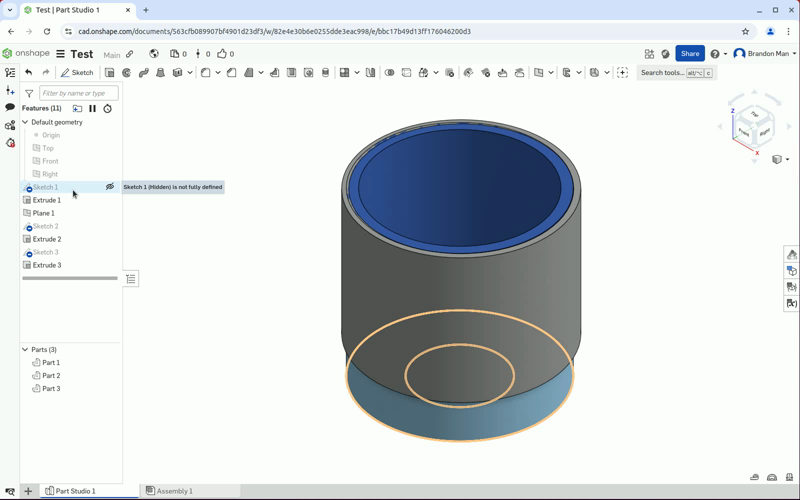
click(73, 189)